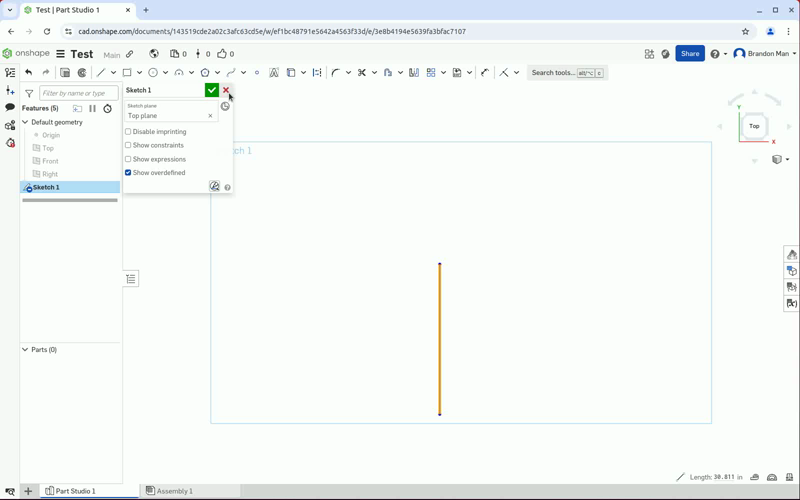
key(shift+h)
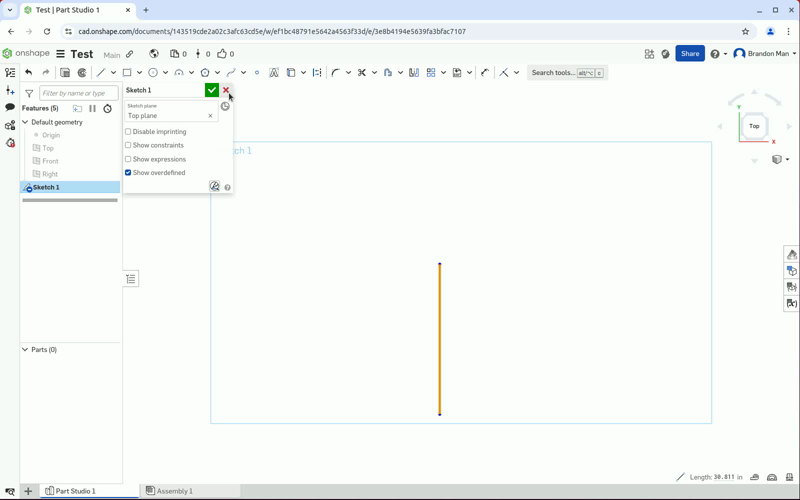
key(shift+s)
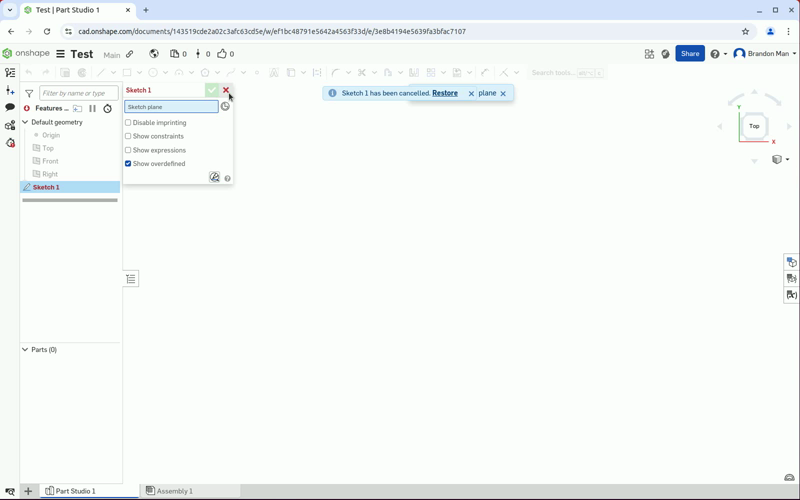
mouse_move(73, 150)
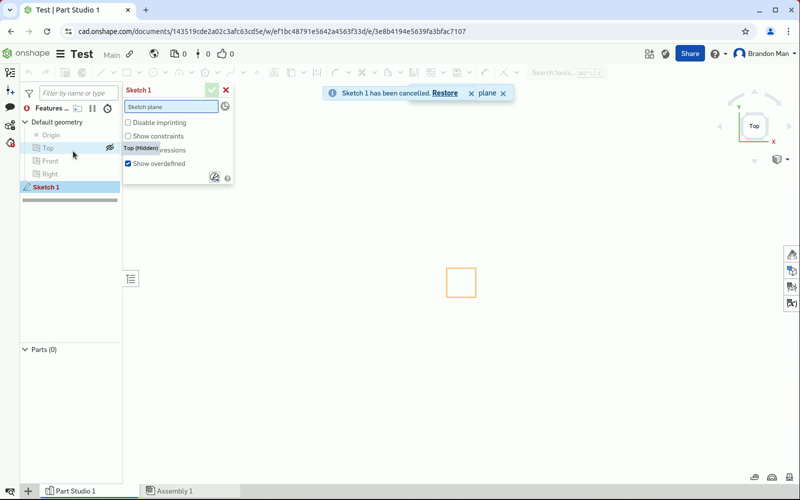
click(73, 150)
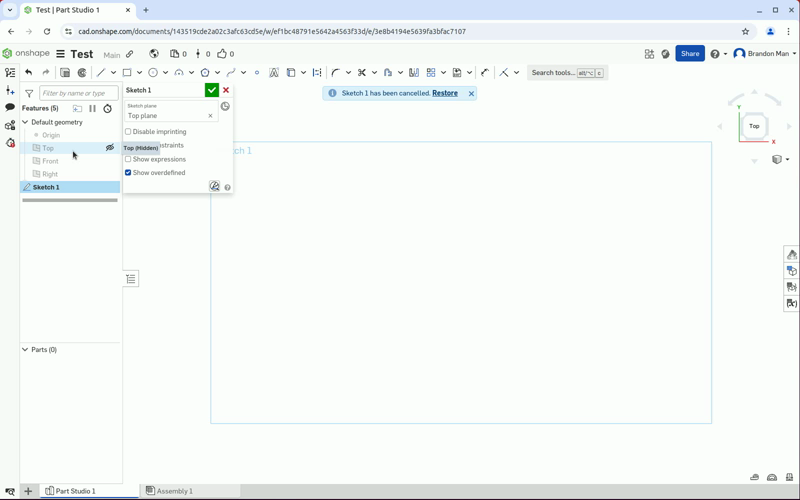
mouse_move(73, 352)
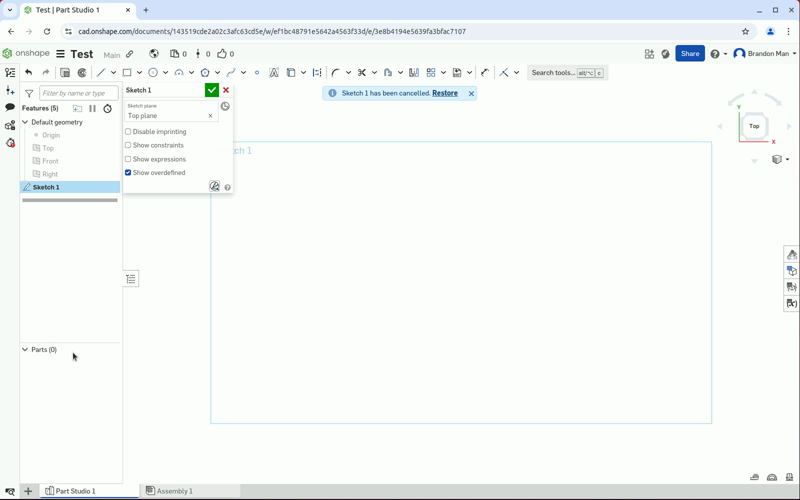
key(y)
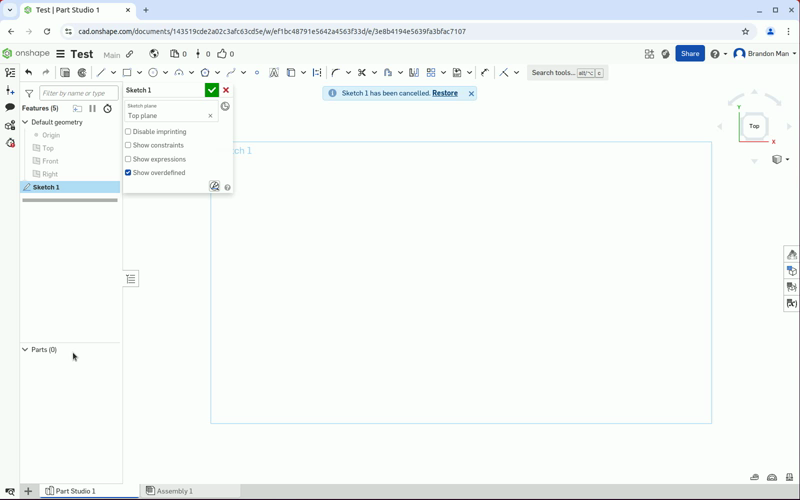
key(l)
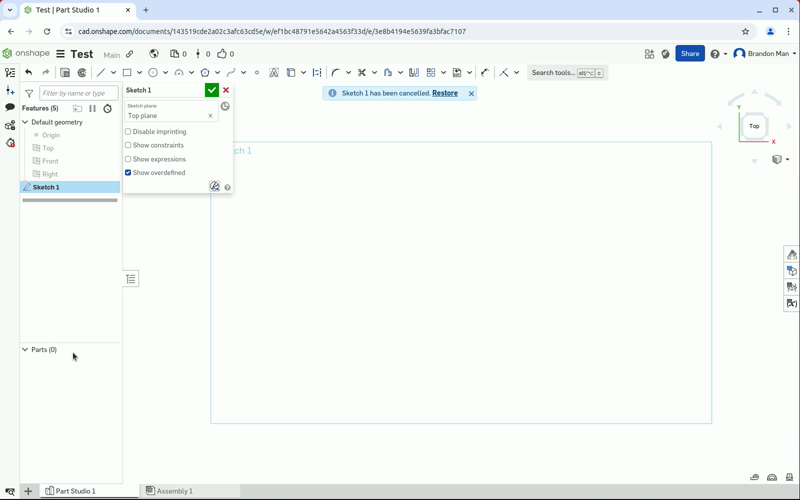
key_down(shift)
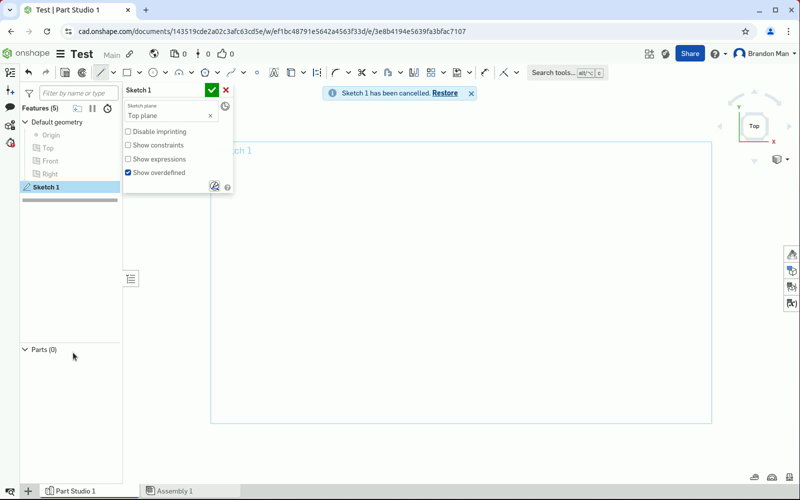
mouse_move(460, 282)
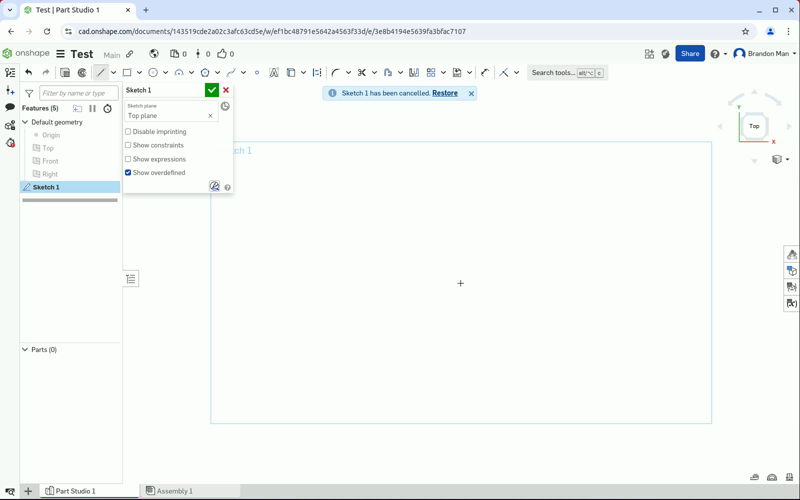
click(460, 282)
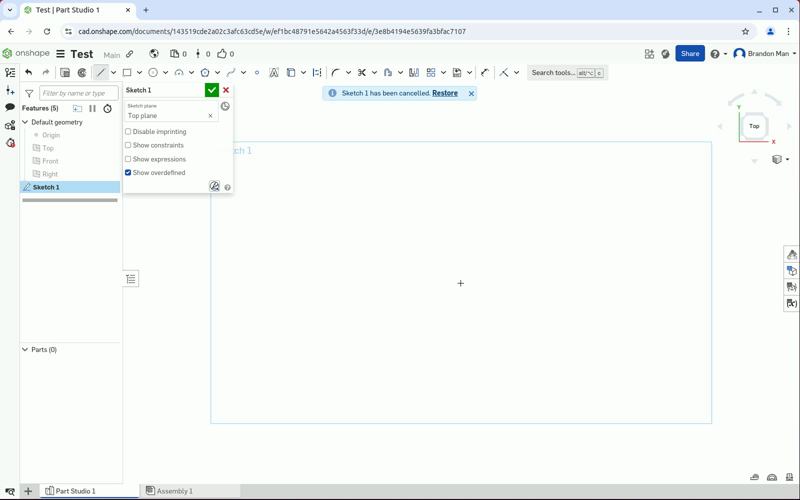
key_up(shift)
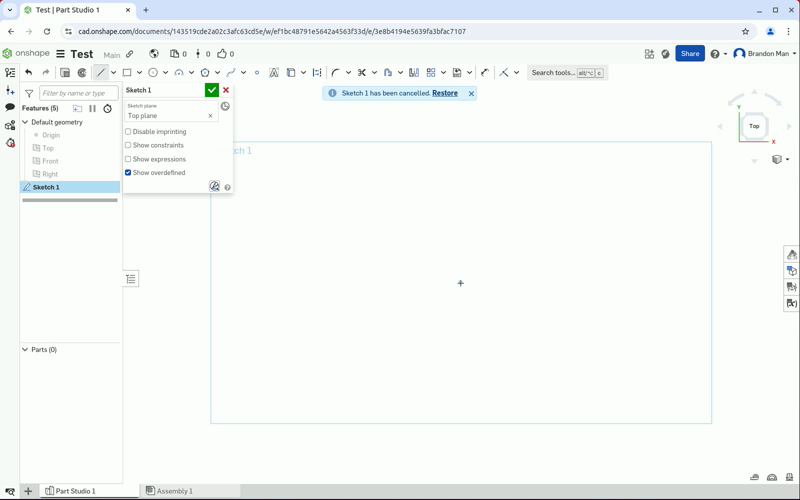
key_down(shift)
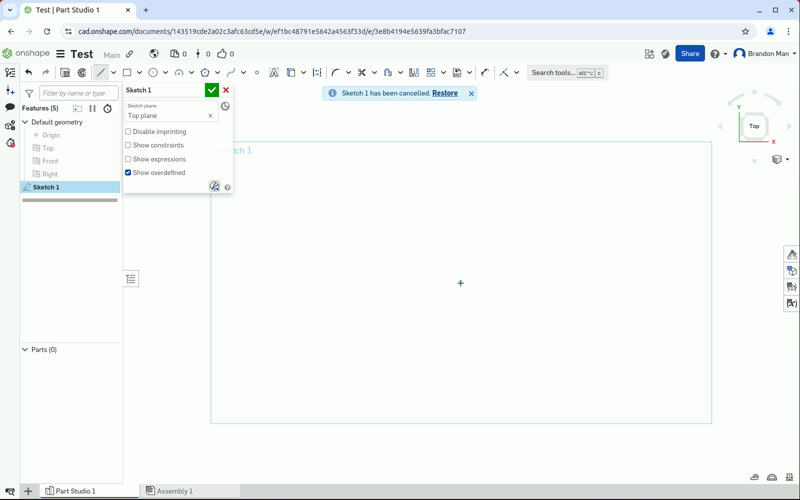
mouse_move(490, 282)
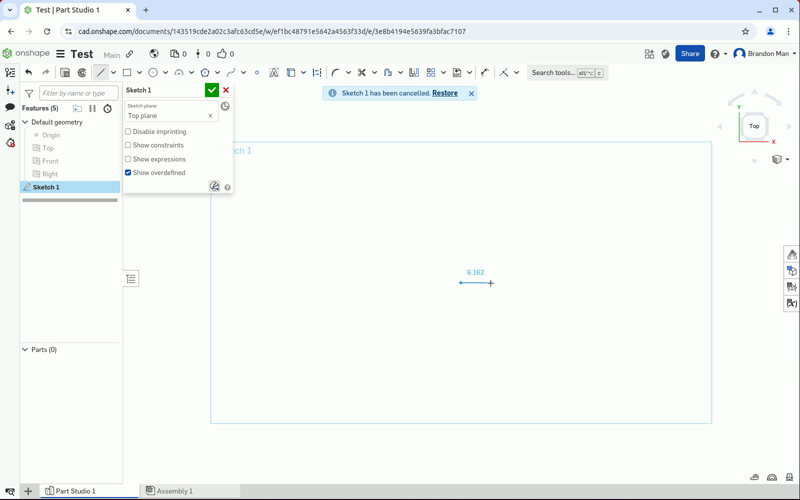
mouse_move(510, 282)
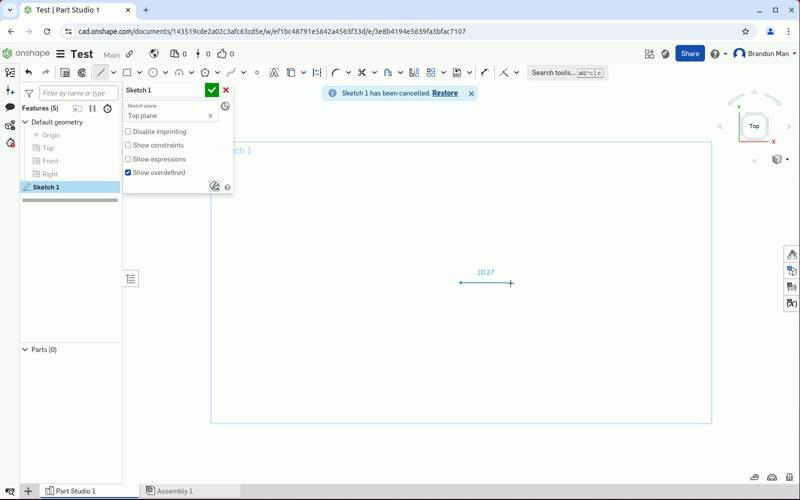
click(510, 282)
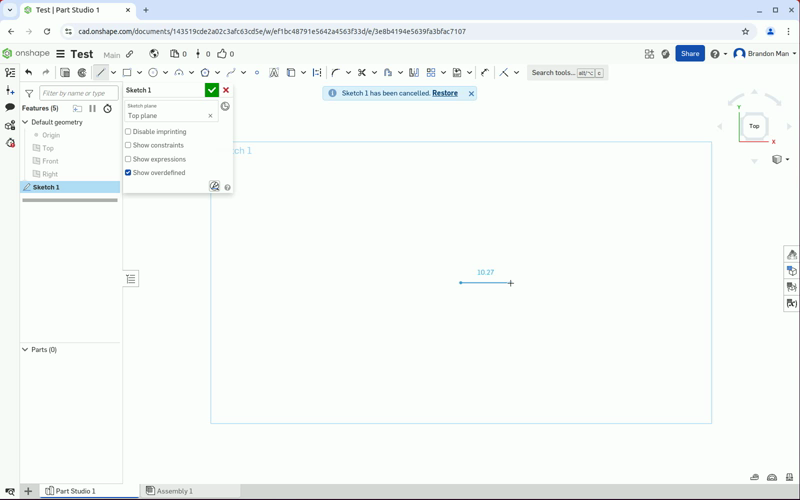
key_up(shift)
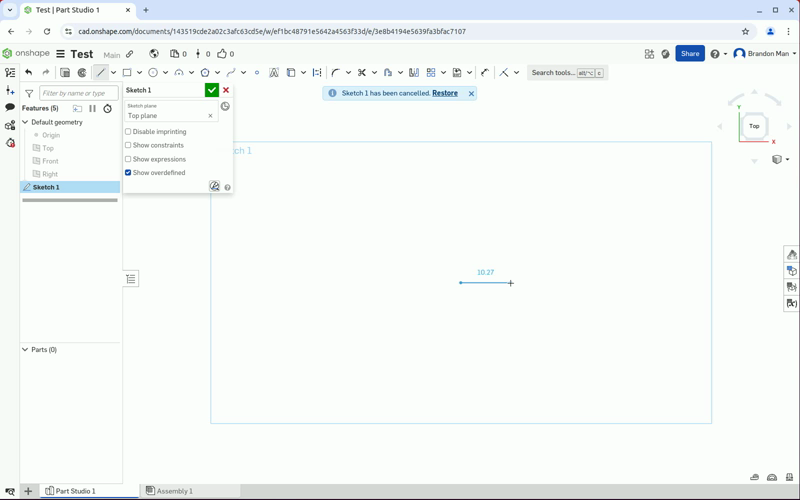
key_down(shift)
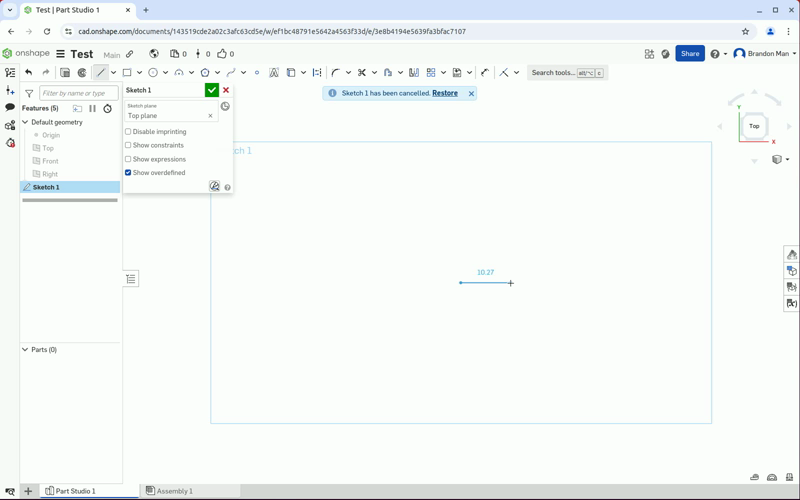
mouse_move(510, 170)
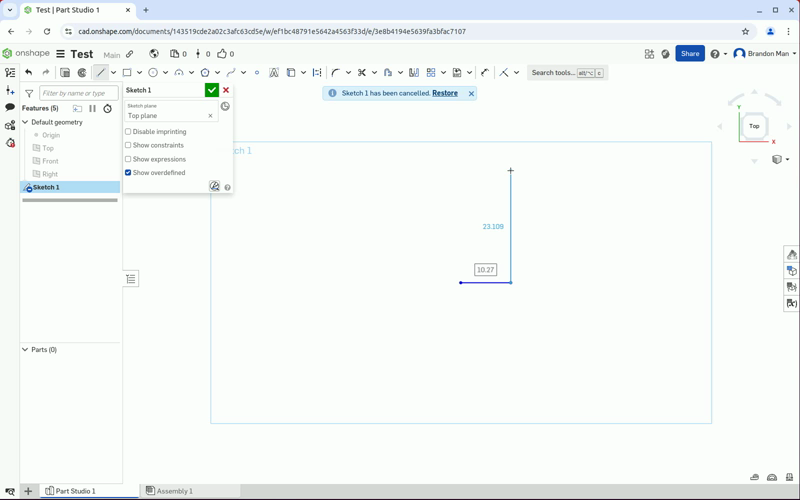
click(510, 170)
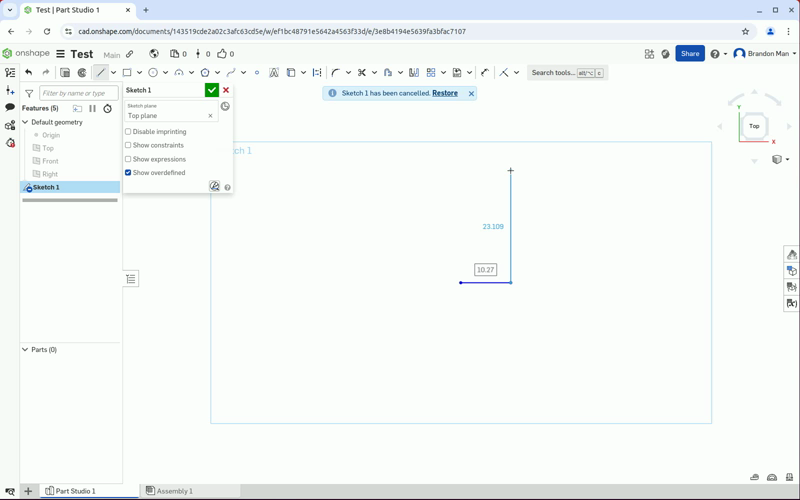
key_up(shift)
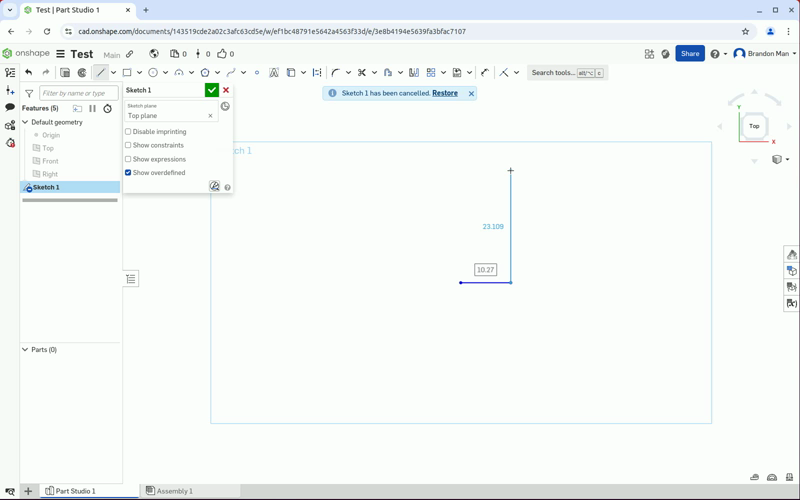
key_down(shift)
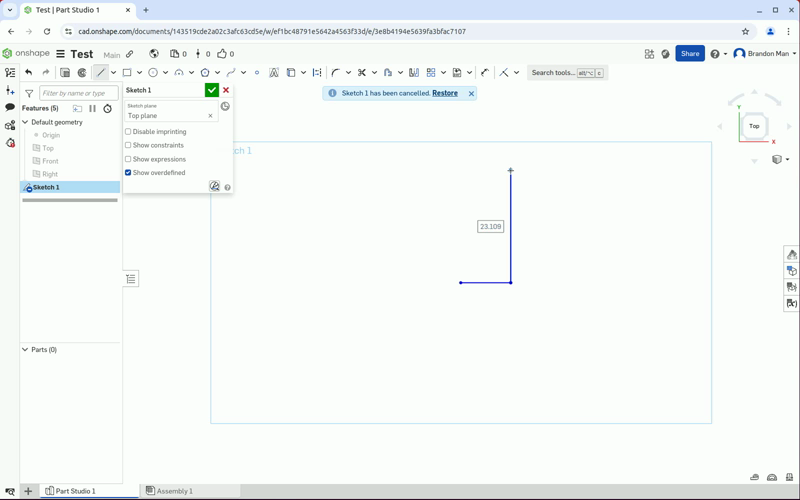
mouse_move(540, 170)
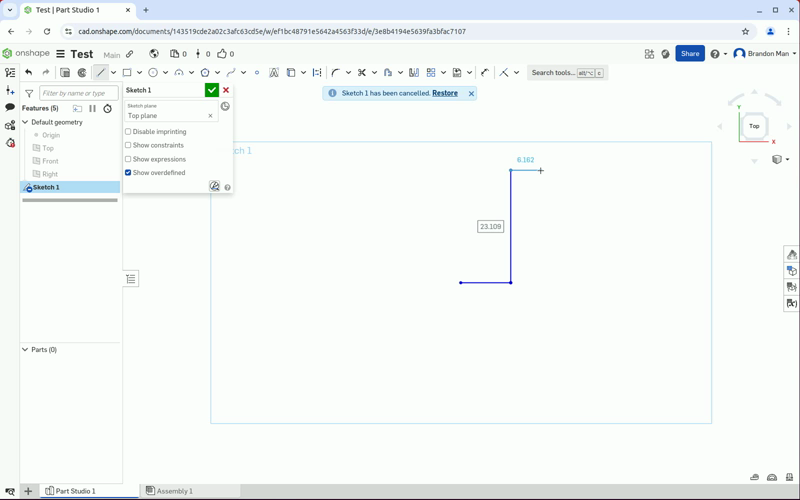
mouse_move(460, 170)
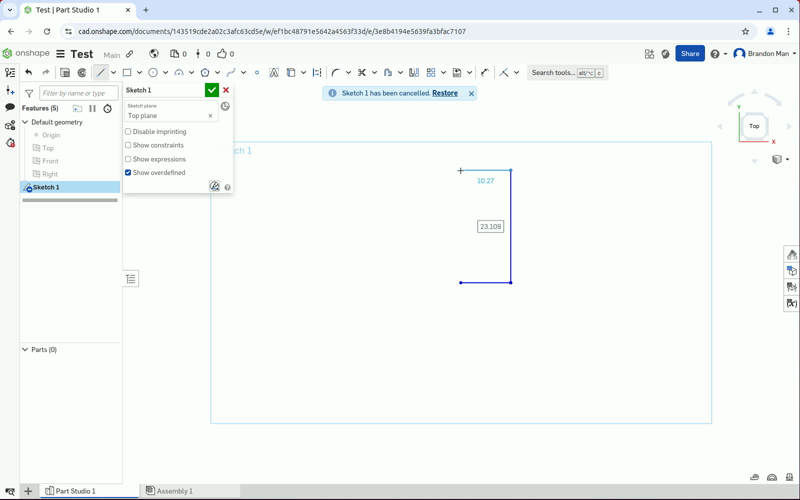
click(460, 170)
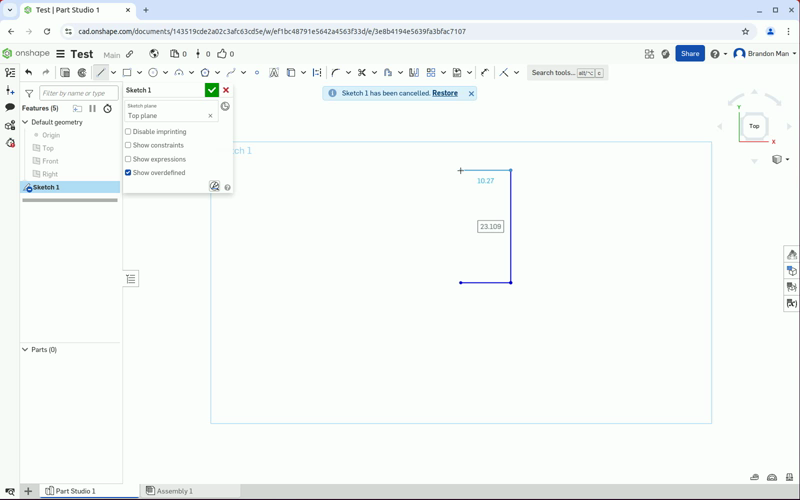
key_up(shift)
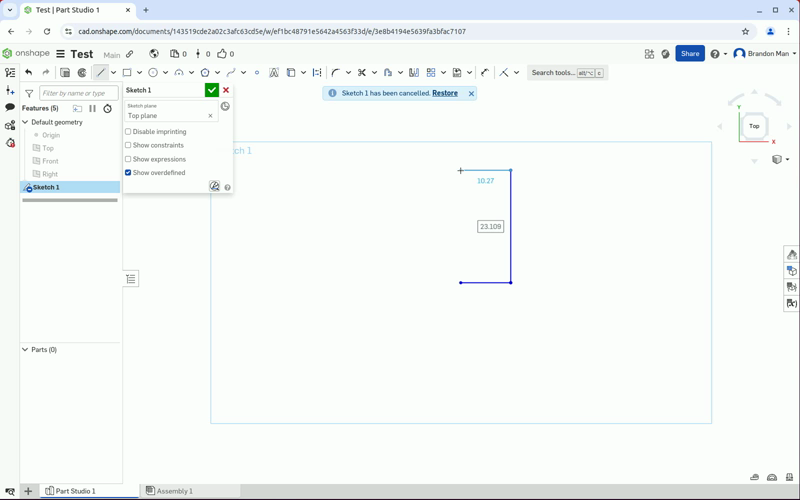
key_down(shift)
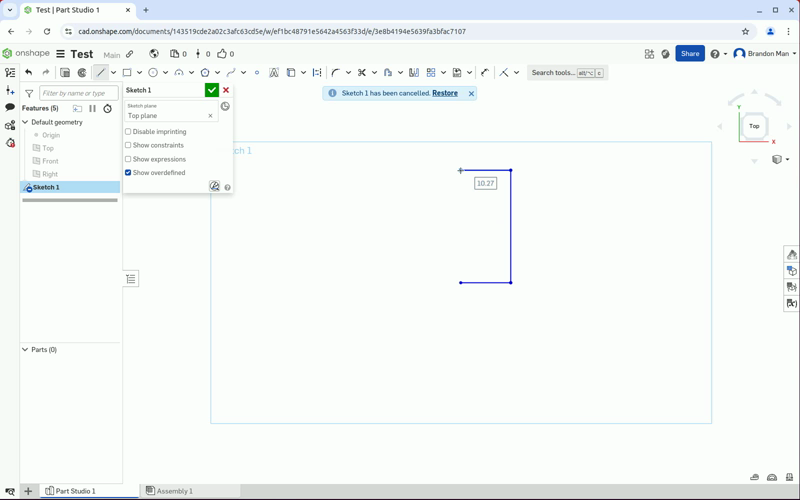
mouse_move(460, 282)
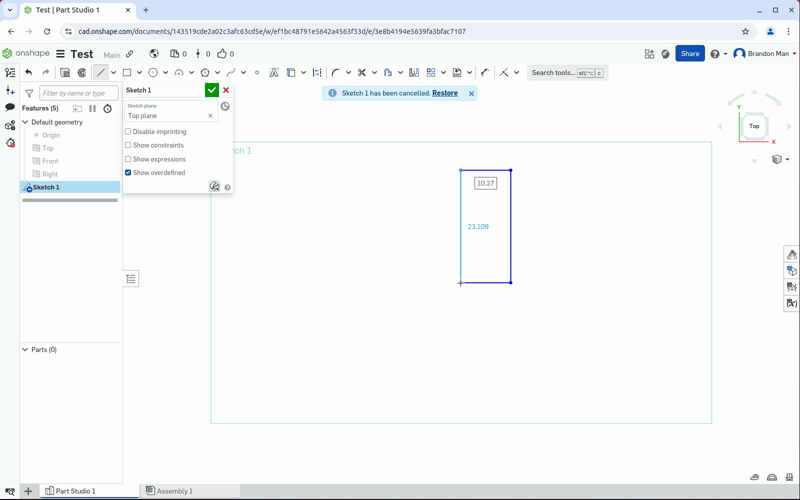
key_up(shift)
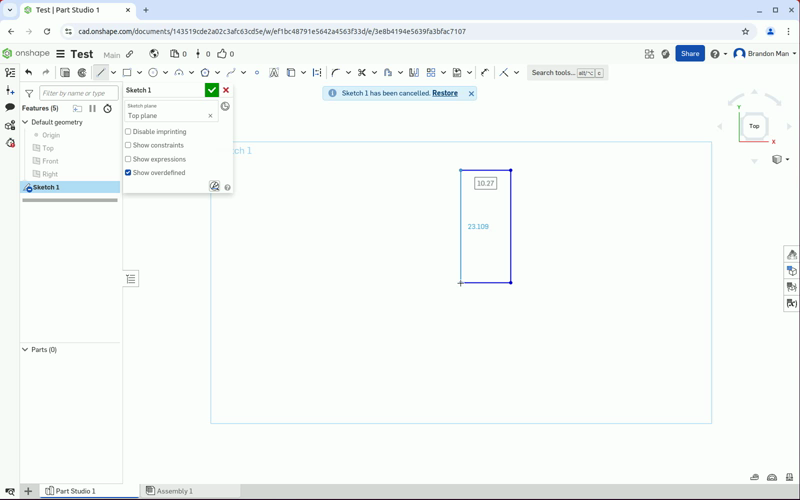
click(460, 282)
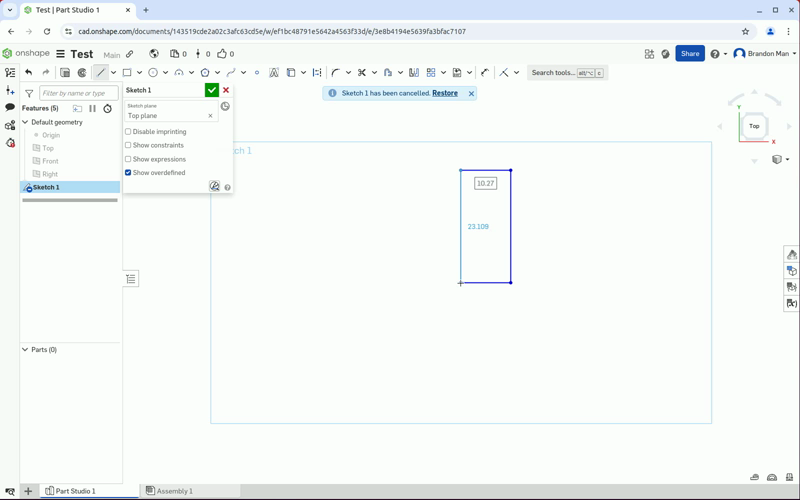
key(esc)
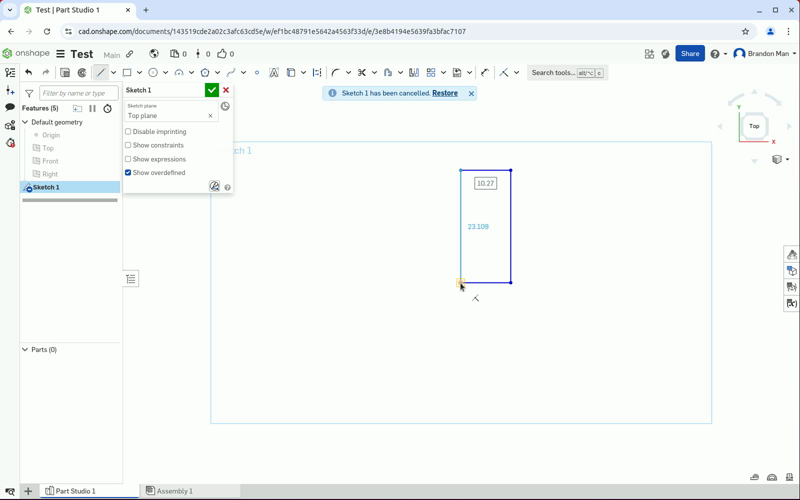
mouse_move(469, 250)
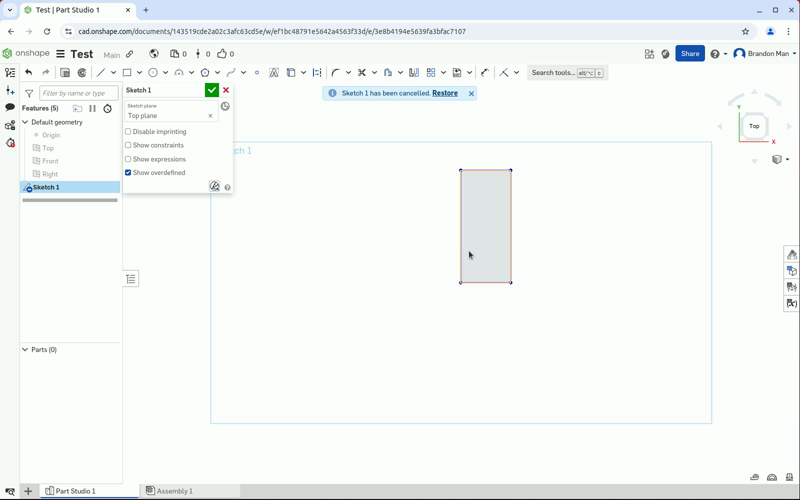
click(469, 250)
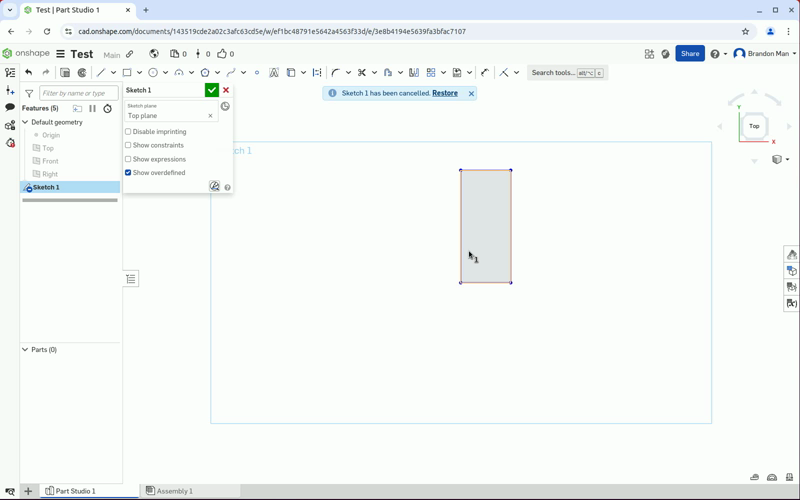
mouse_move(73, 352)
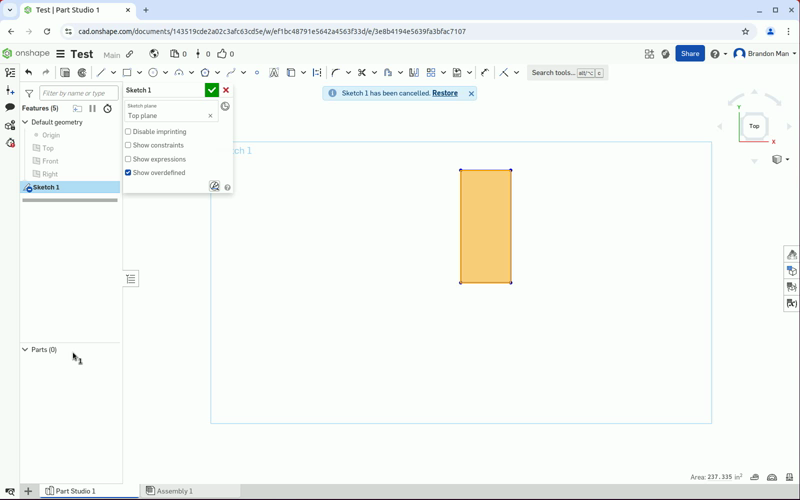
key(shift+y)
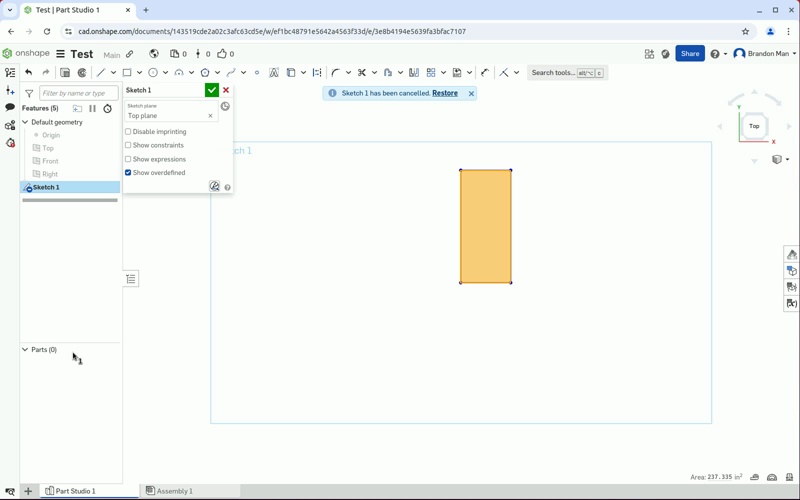
key(shift+e)
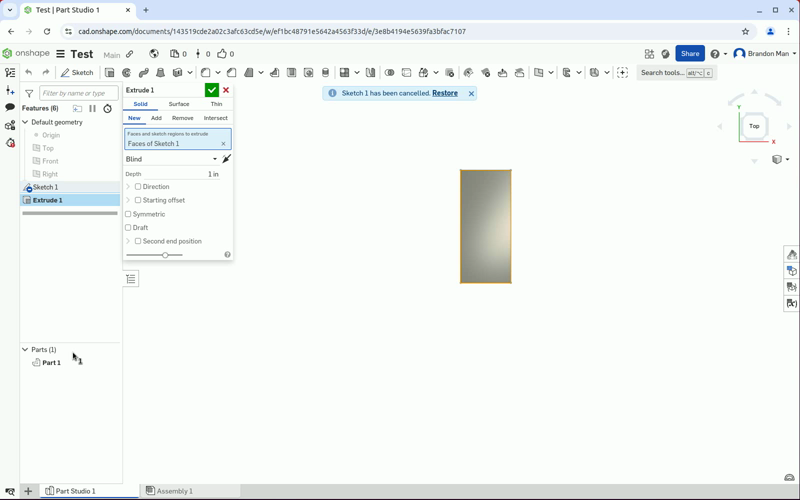
mouse_move(143, 106)
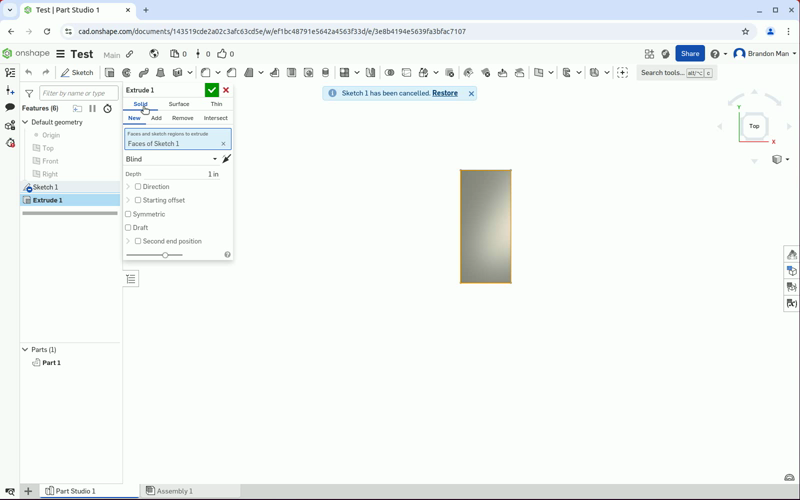
click(143, 106)
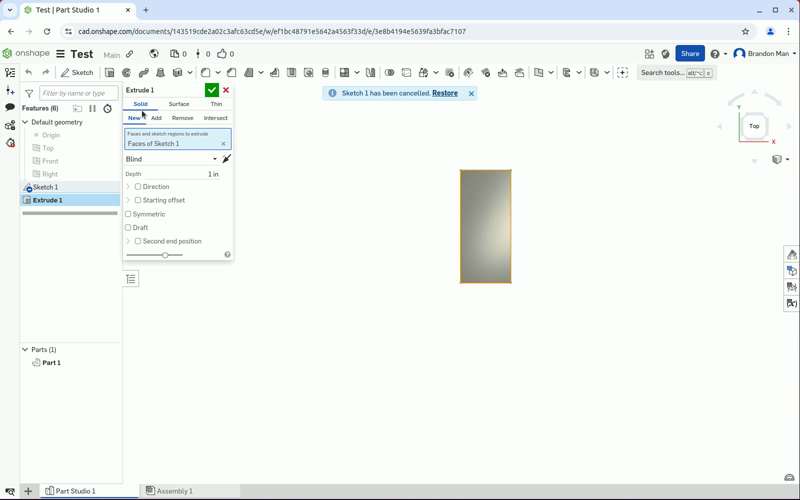
mouse_move(137, 120)
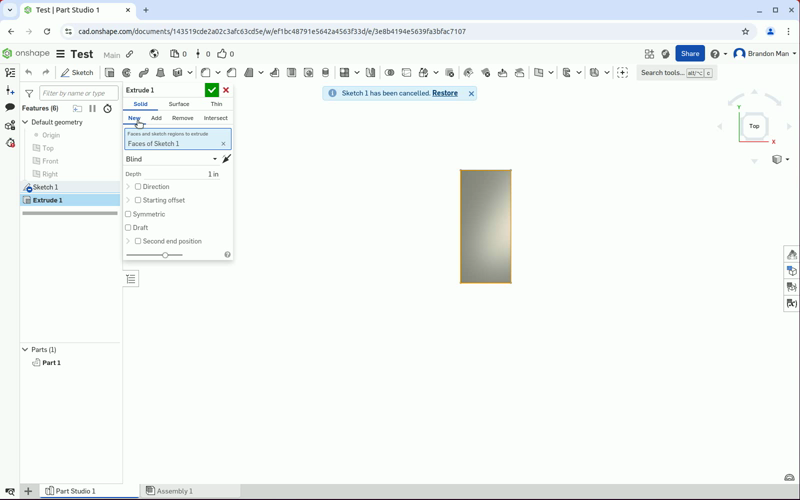
click(137, 120)
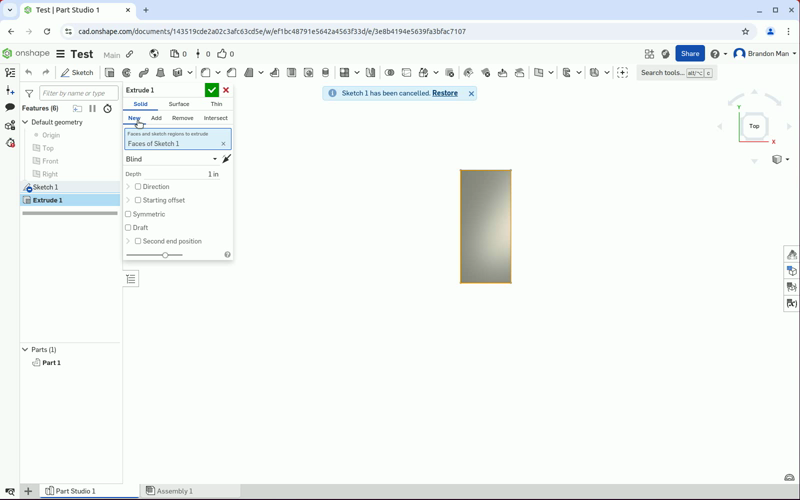
key(tab, 4)
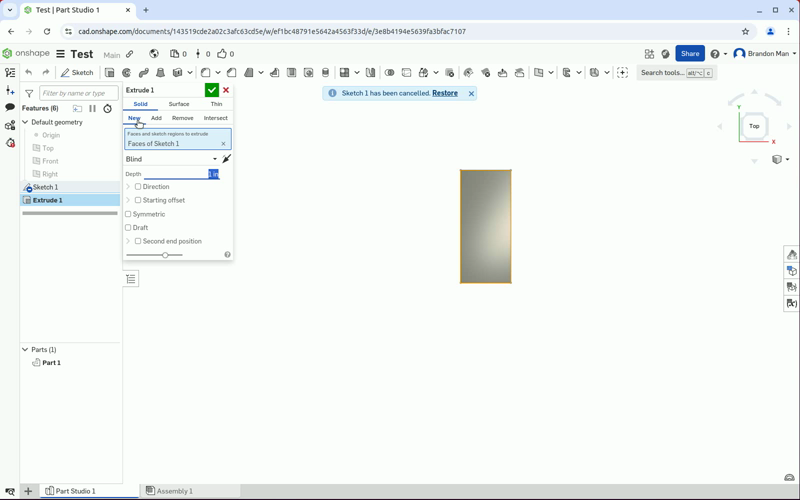
text(18.053)
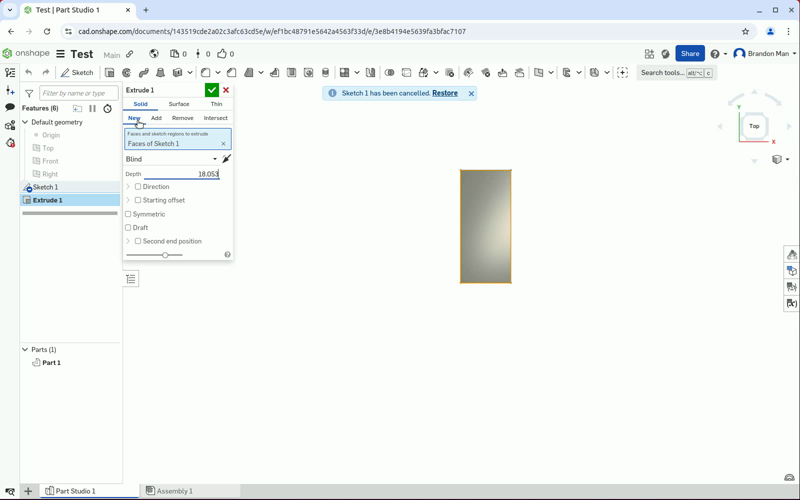
key(enter)
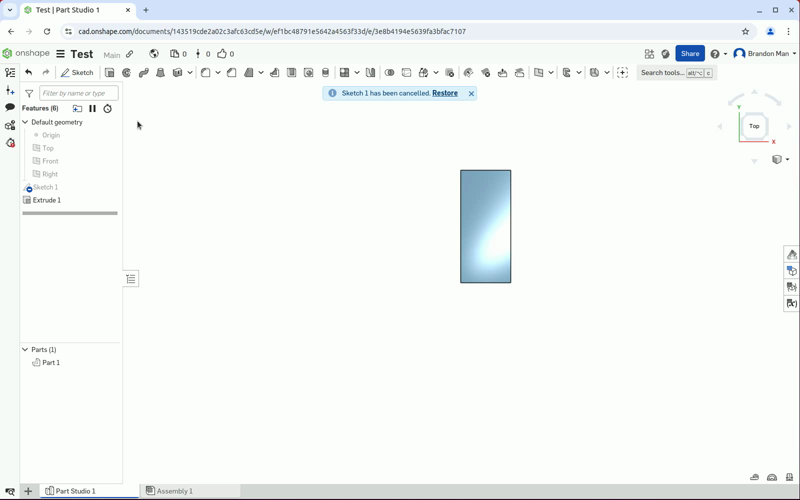
key(shift+h)
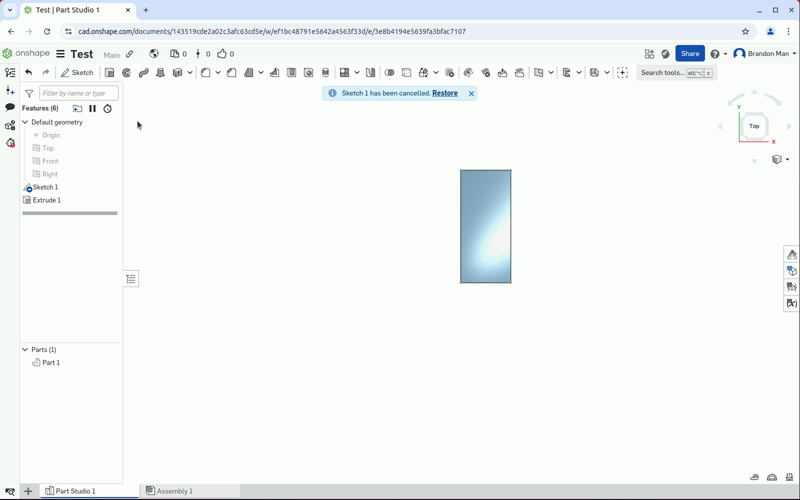
key(shift+h)
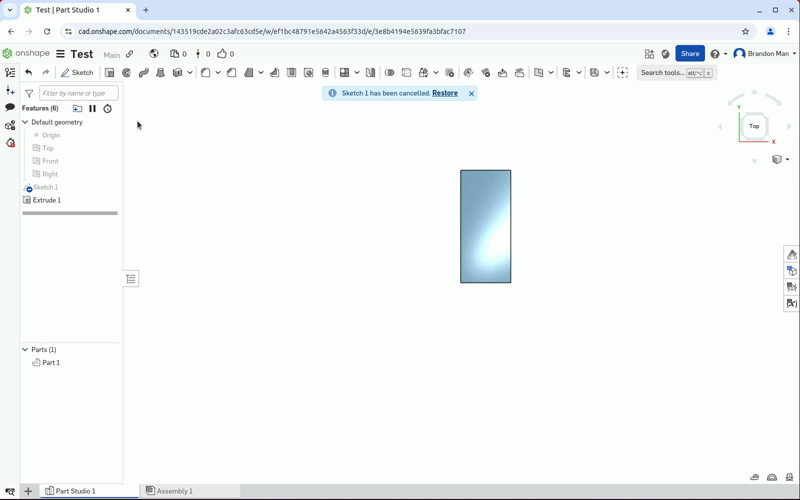
mouse_move(73, 189)
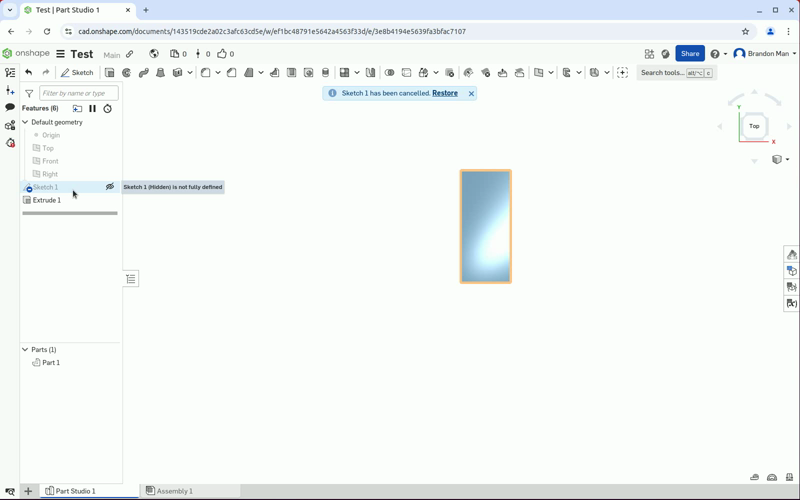
click(73, 189)
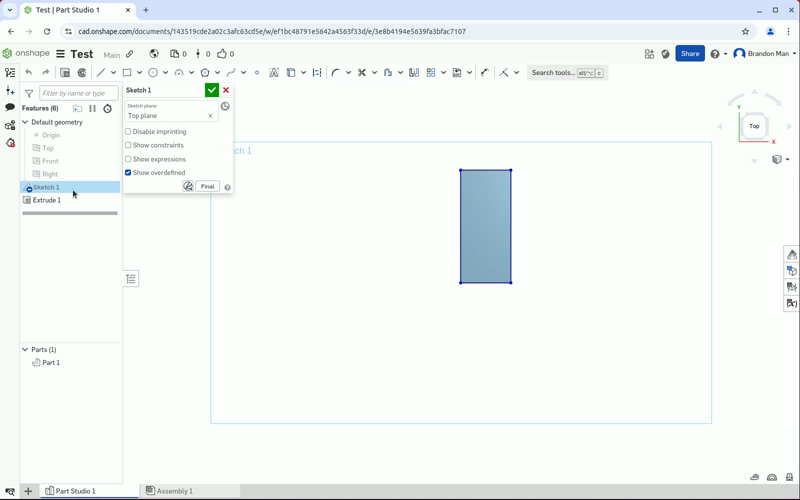
mouse_move(229, 92)
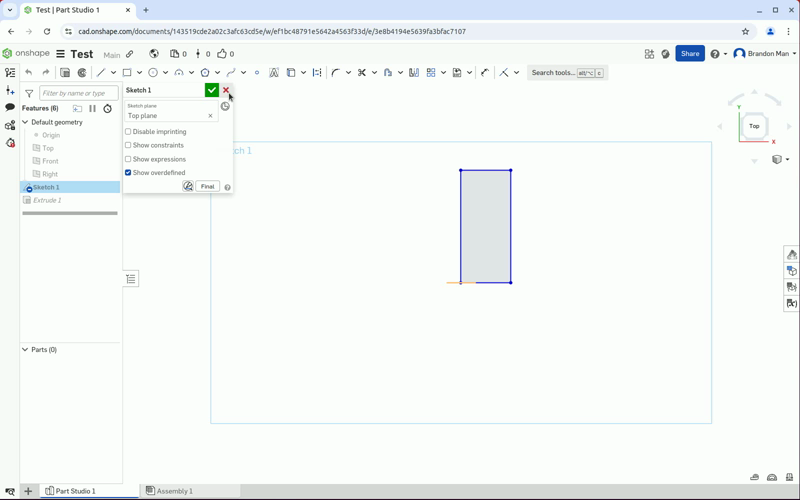
click(229, 92)
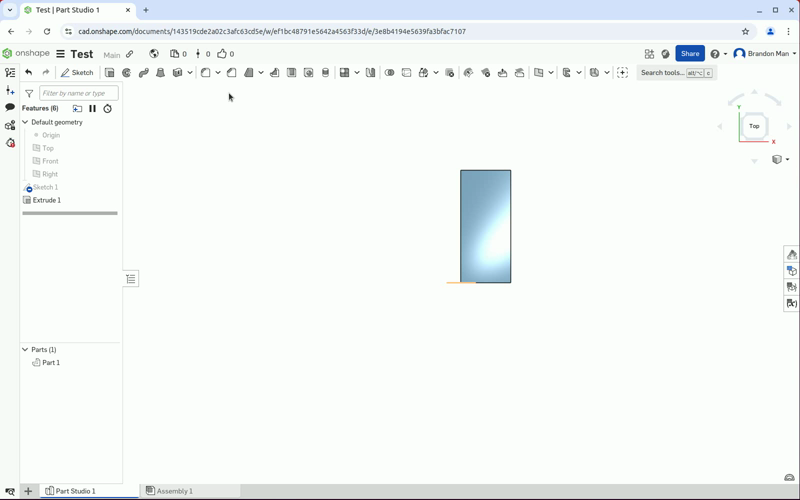
mouse_move(73, 352)
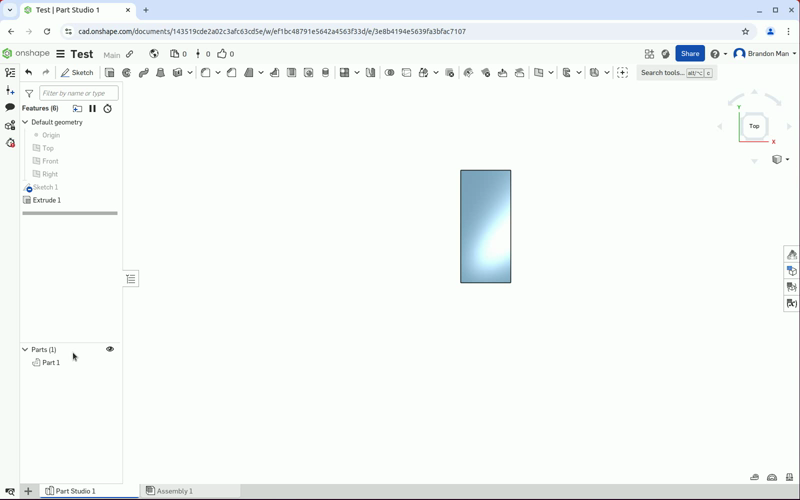
key(y)
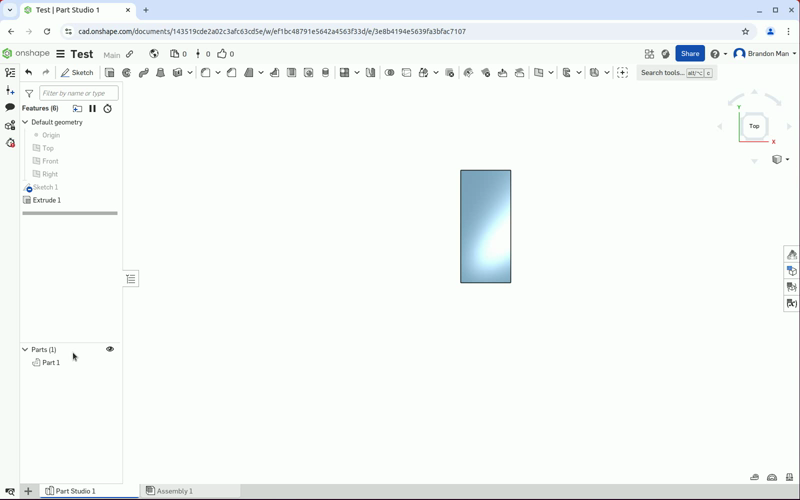
key(shift+p)
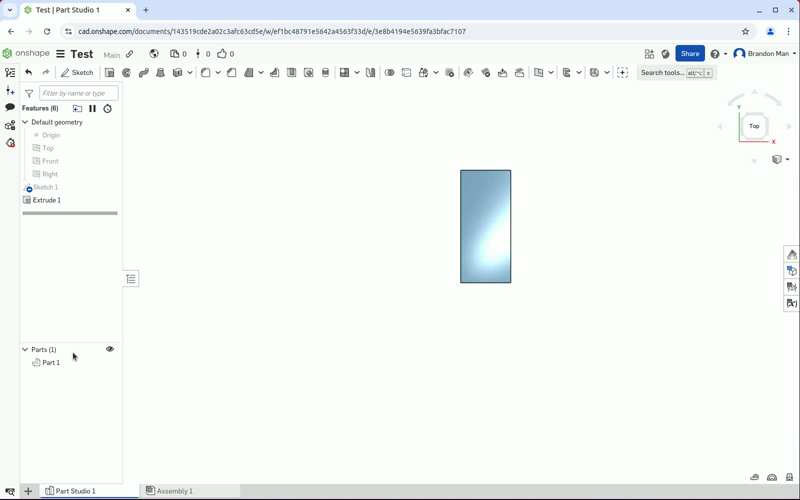
key(space)
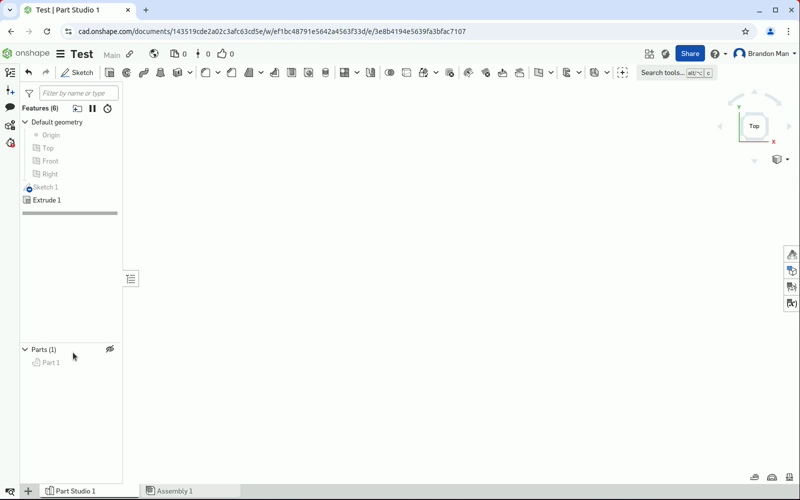
key_down(shift)
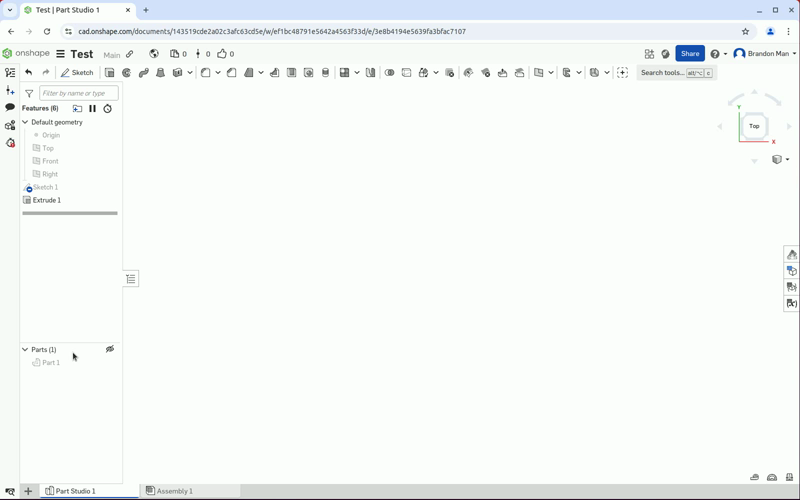
key(up)
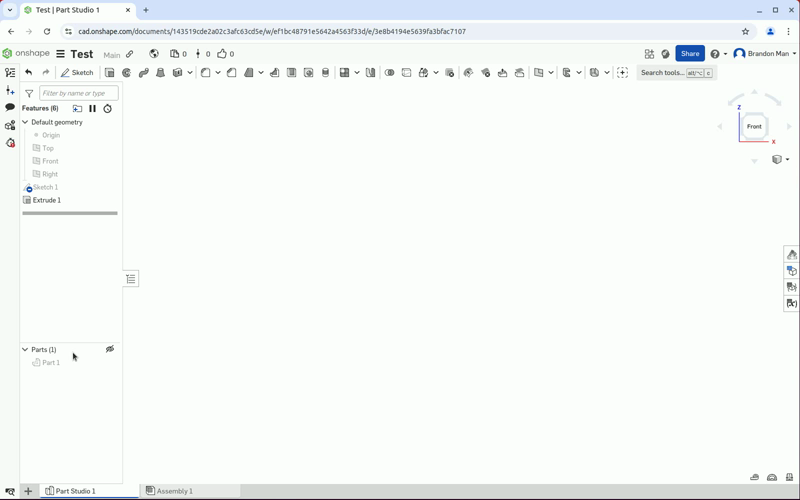
key_up(shift)
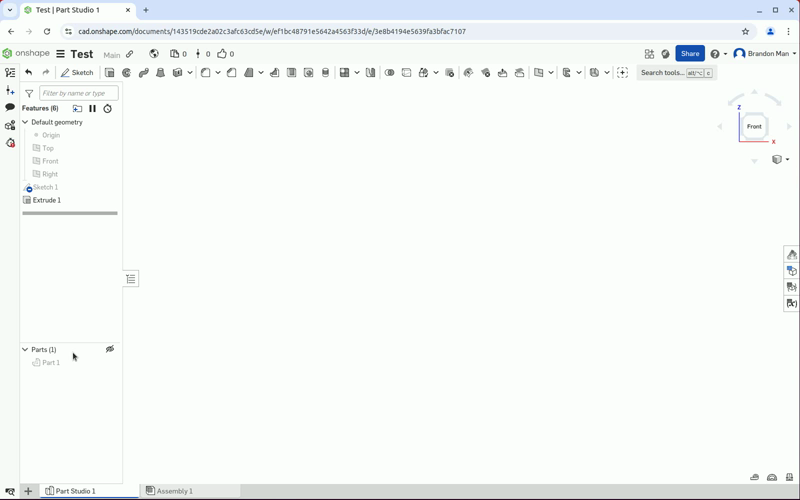
key(space)
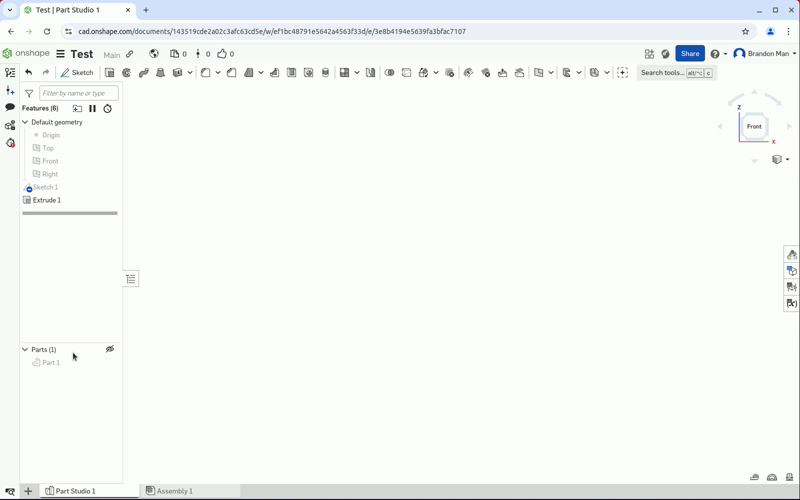
key_down(shift)
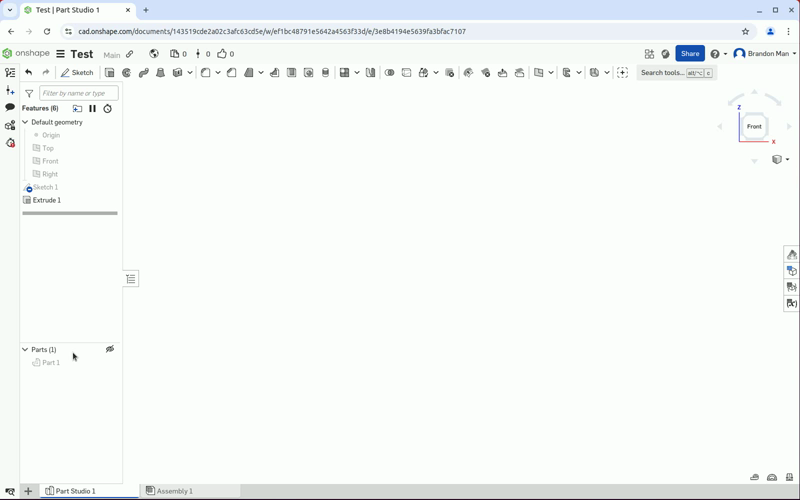
key(left)
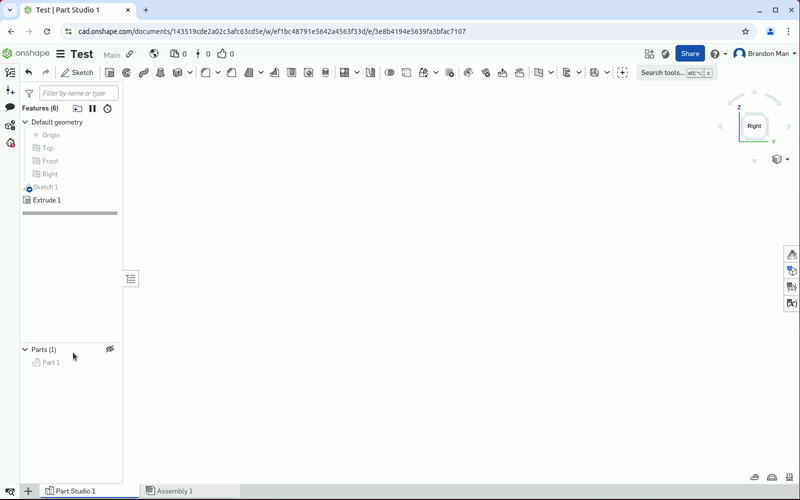
key_up(shift)
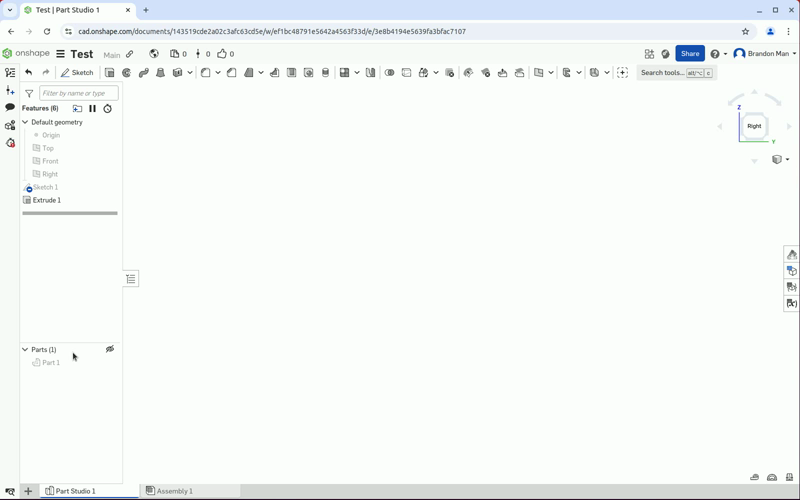
mouse_move(73, 352)
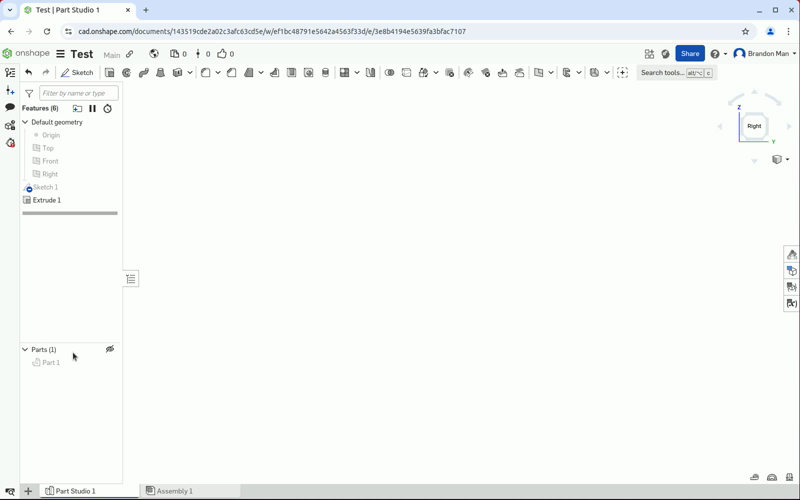
key(shift+y)
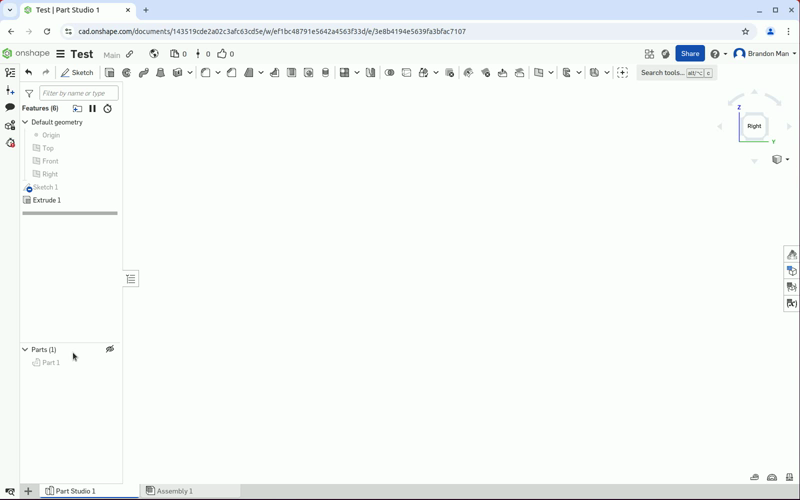
key(shift+s)
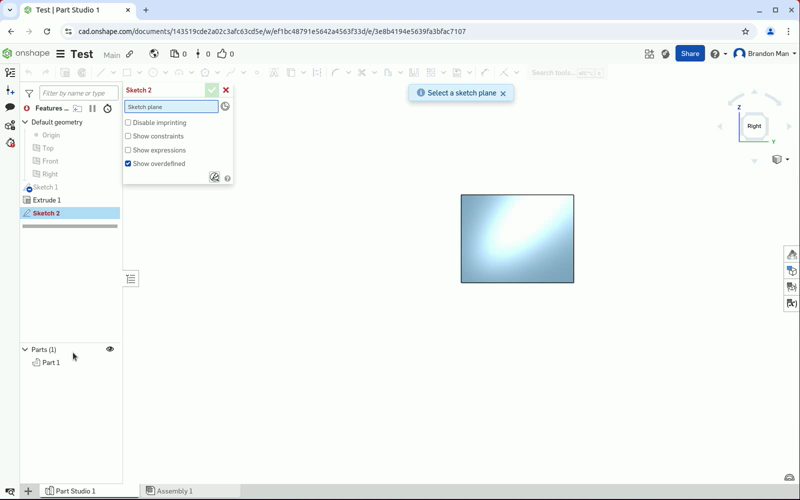
mouse_move(73, 176)
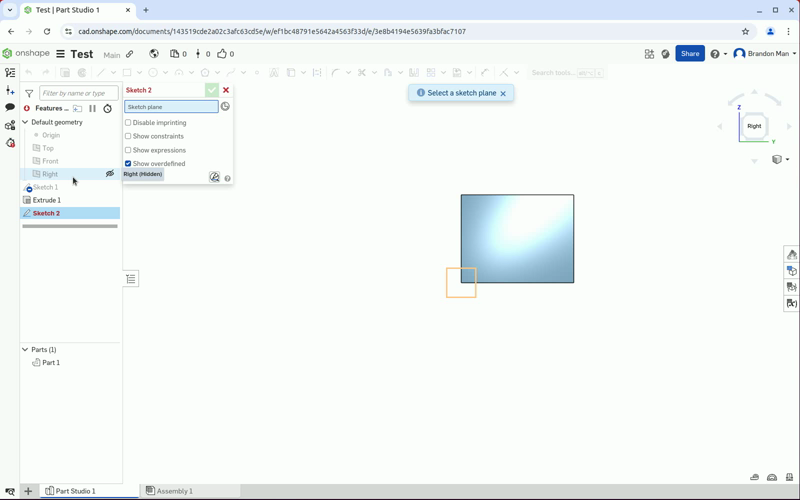
click(73, 176)
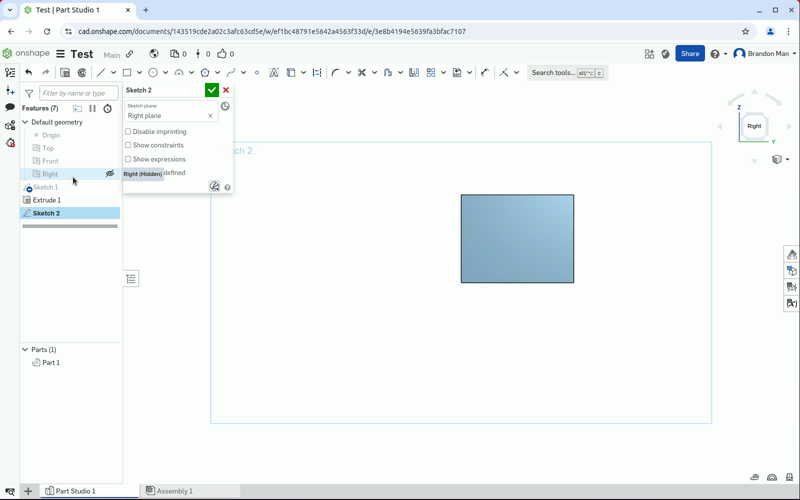
mouse_move(73, 352)
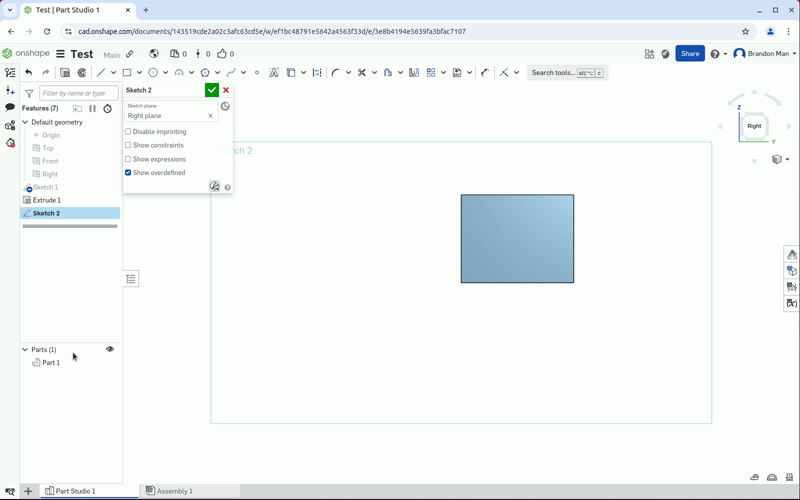
key(y)
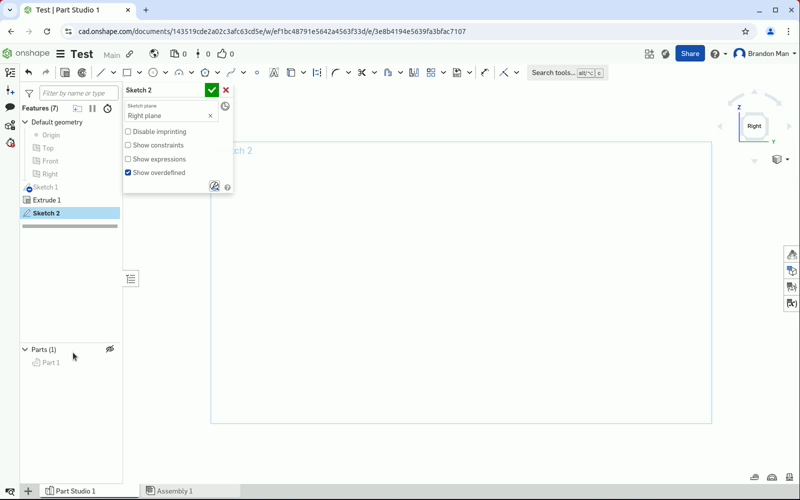
key(l)
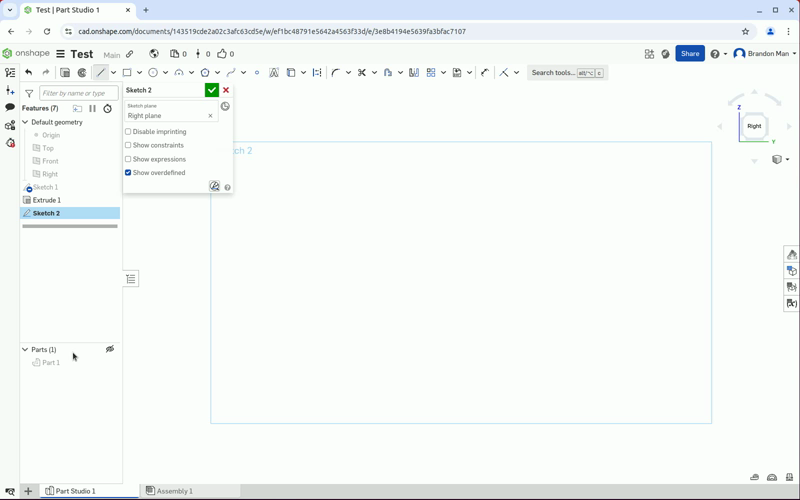
key_down(shift)
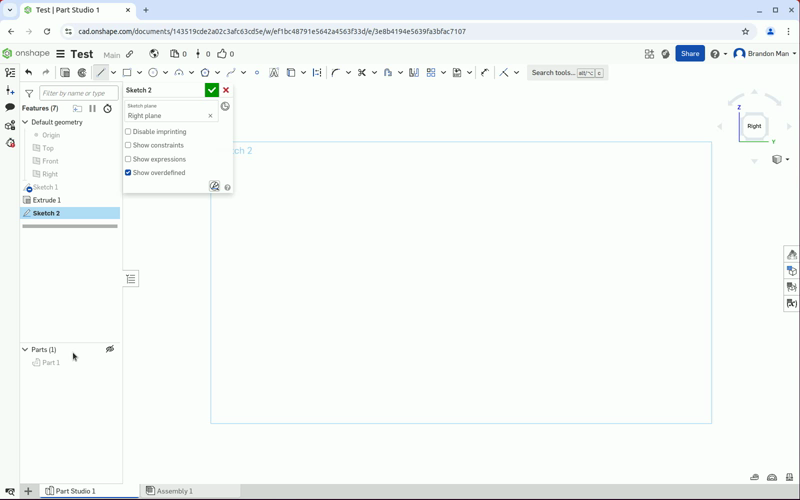
mouse_move(485, 258)
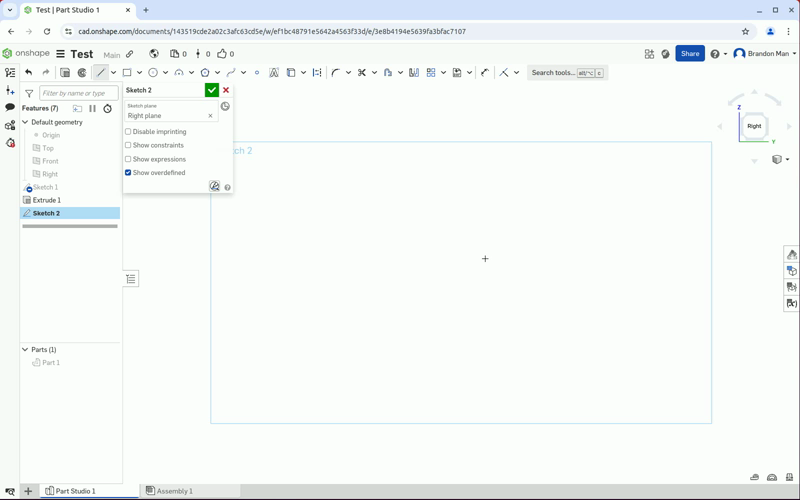
click(485, 258)
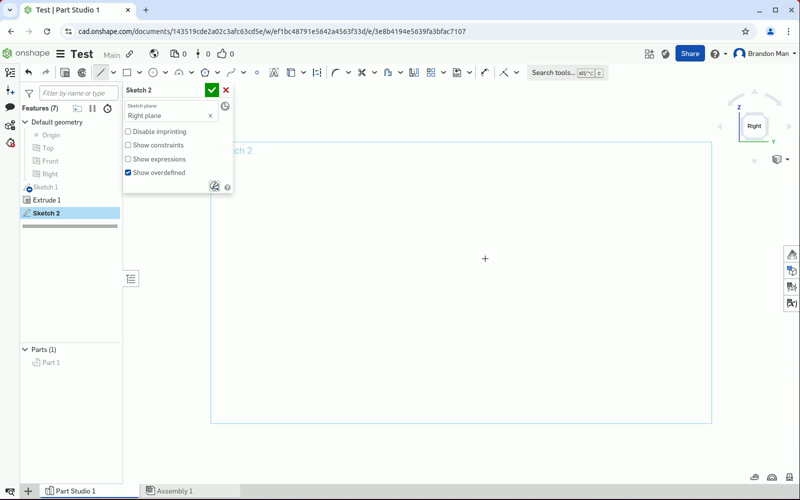
key_up(shift)
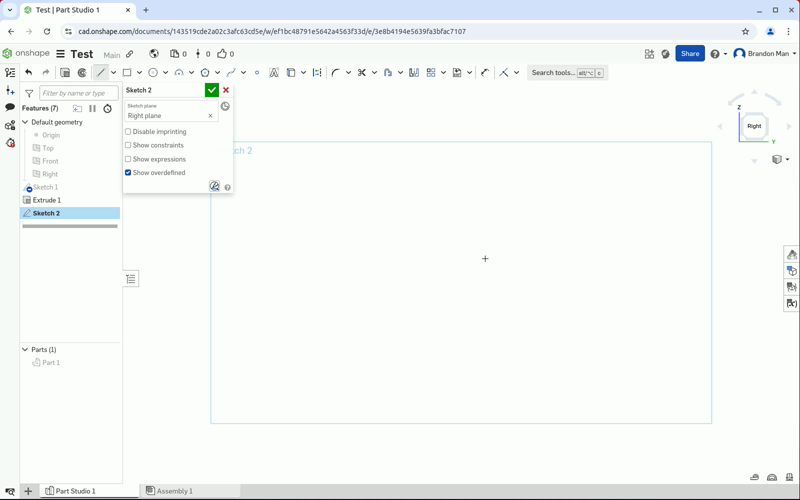
key_down(shift)
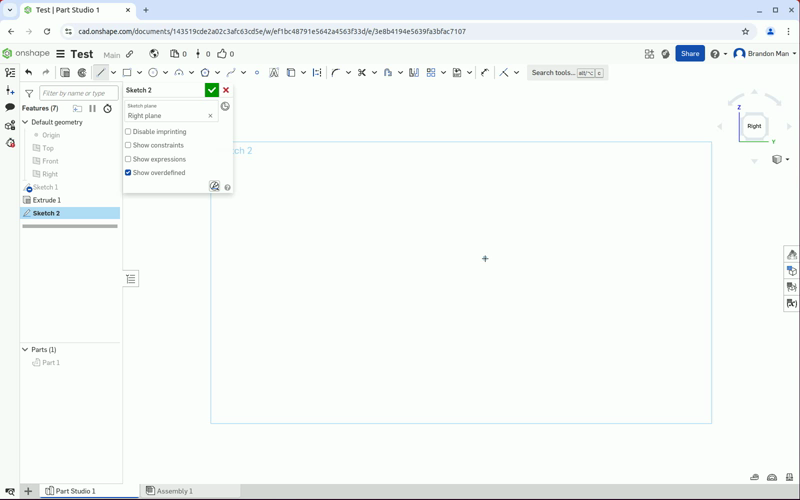
mouse_move(573, 258)
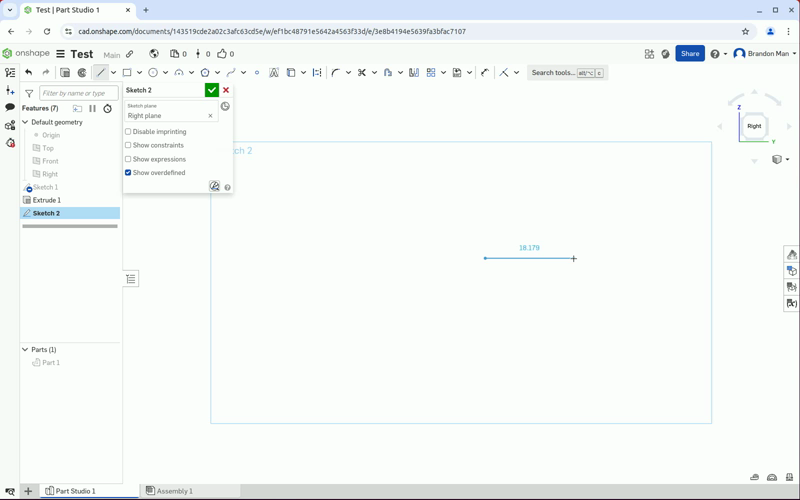
click(573, 258)
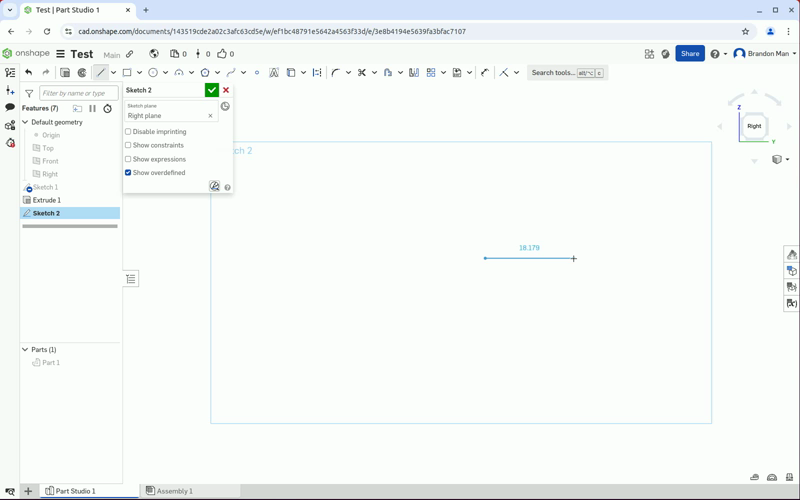
key_up(shift)
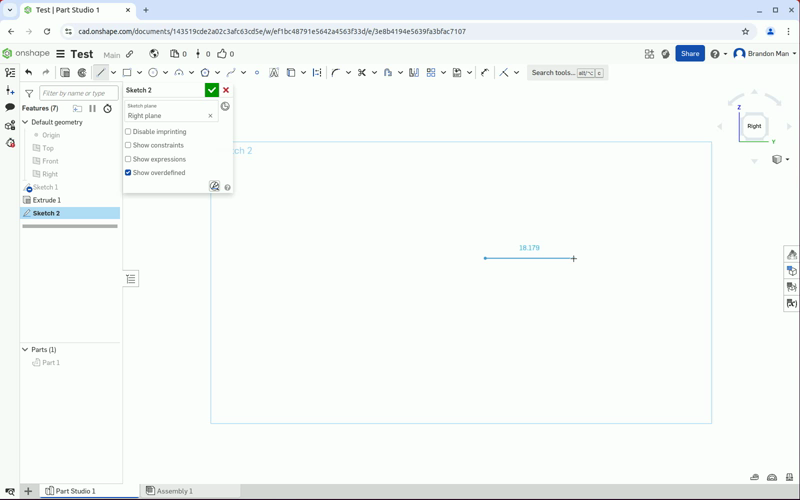
key_down(shift)
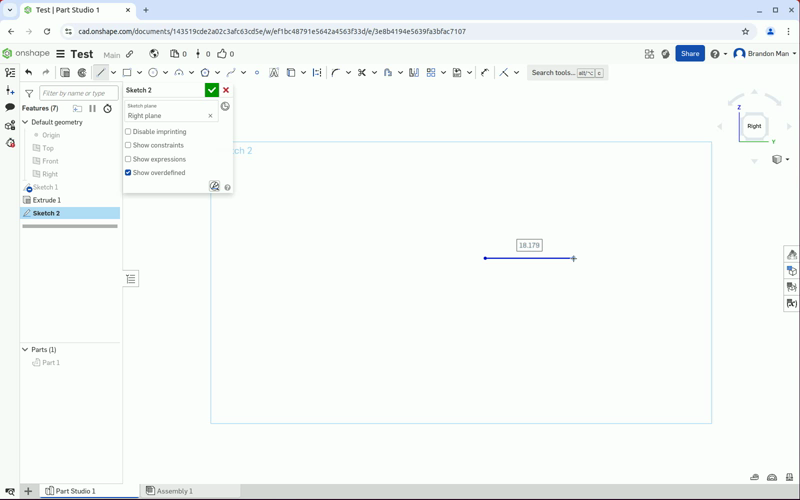
mouse_move(573, 195)
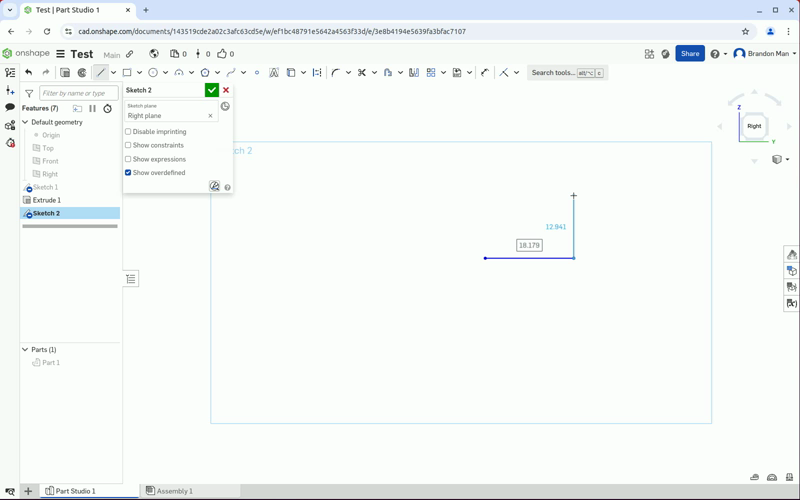
click(573, 195)
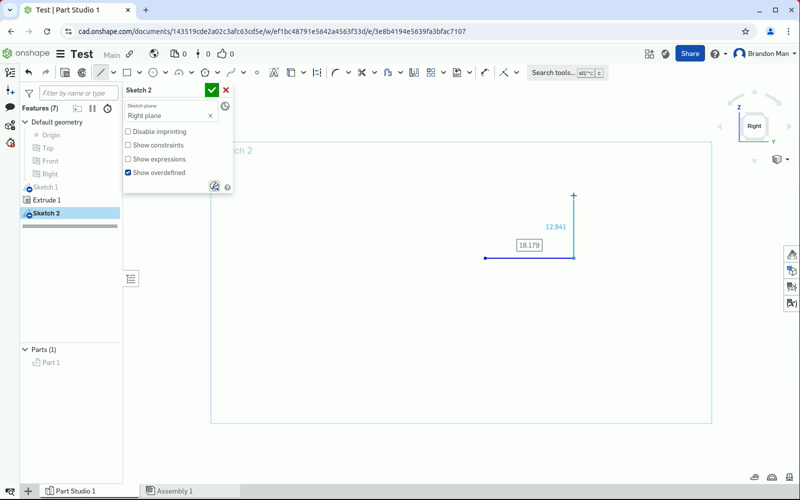
key_up(shift)
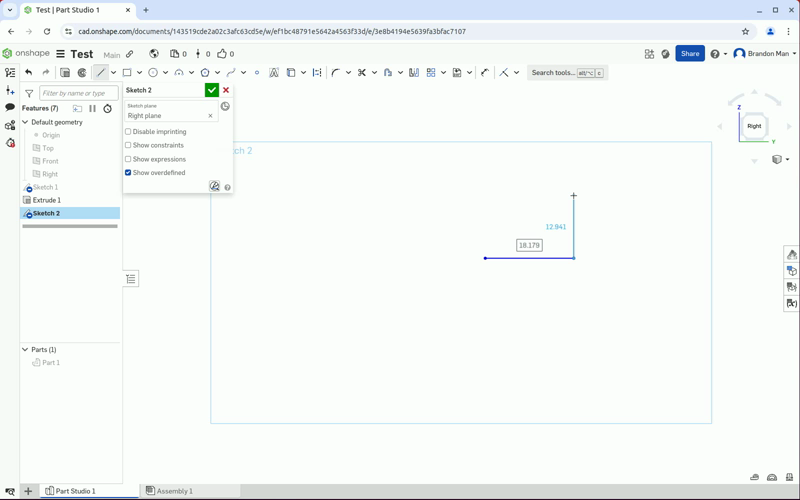
key_down(shift)
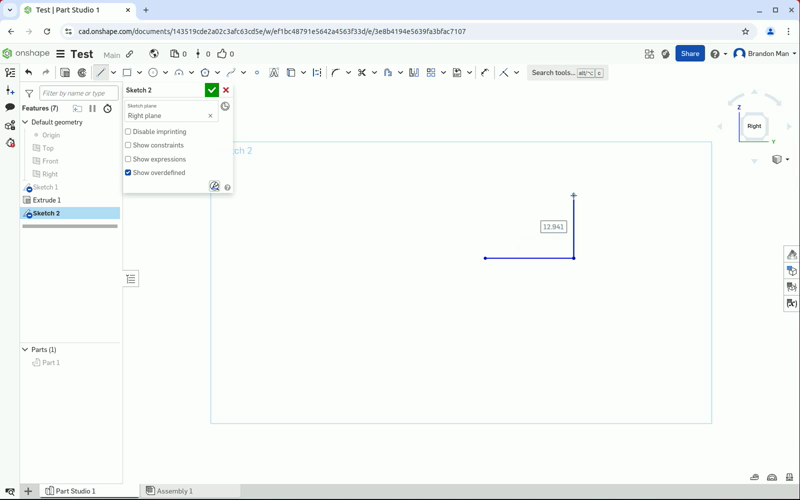
mouse_move(485, 195)
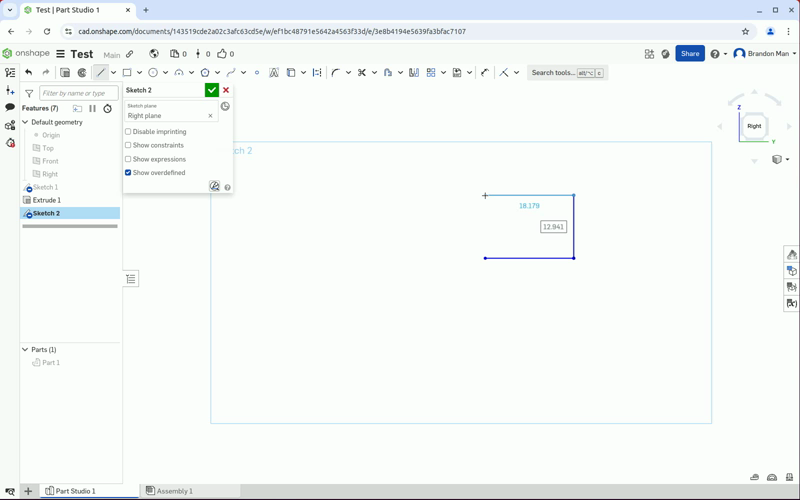
click(485, 195)
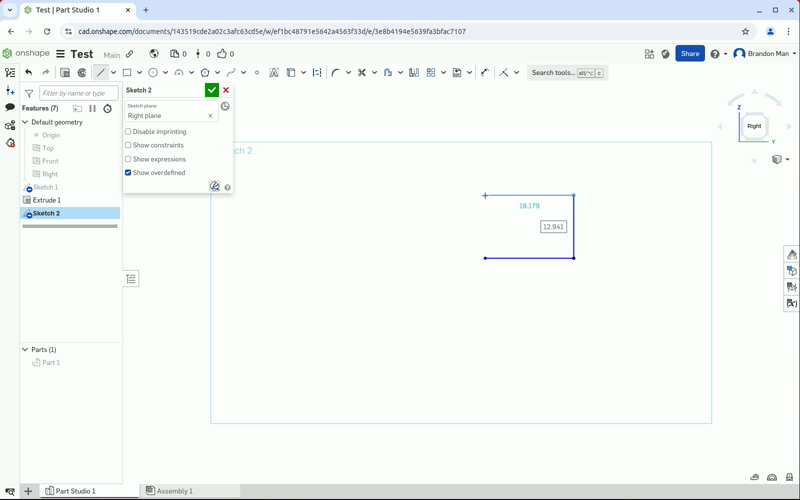
key_up(shift)
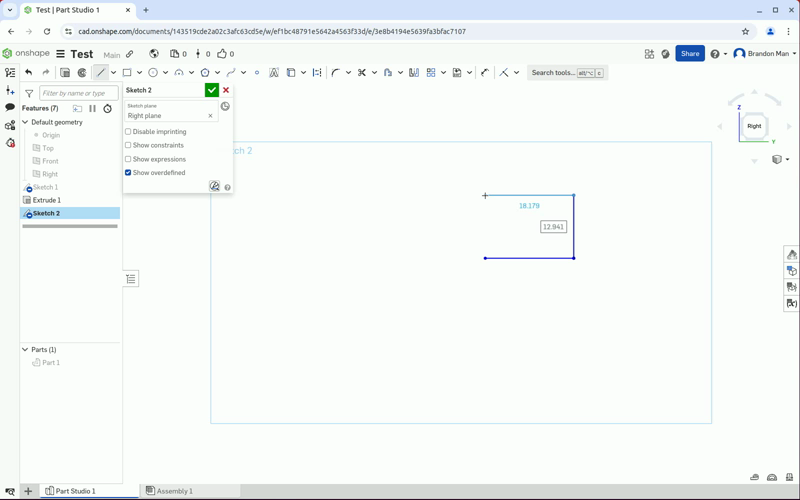
key_down(shift)
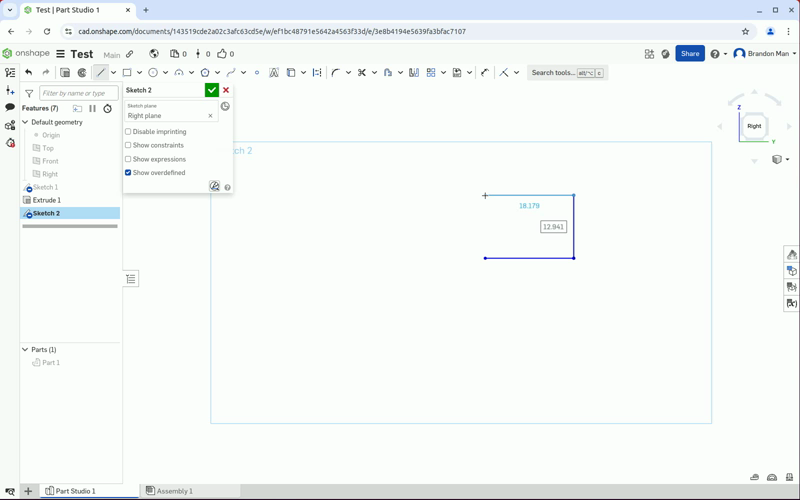
mouse_move(485, 258)
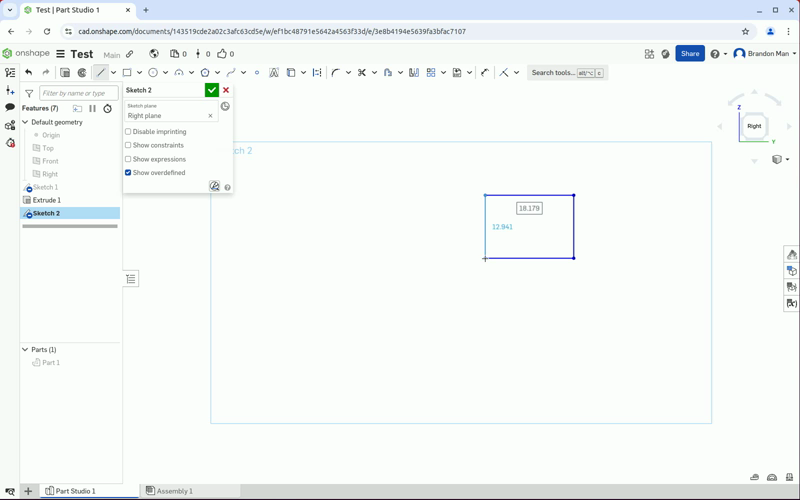
key_up(shift)
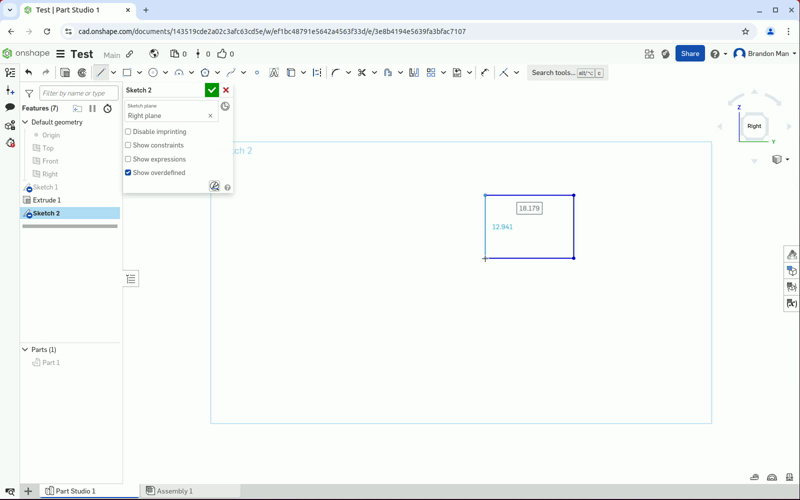
click(485, 258)
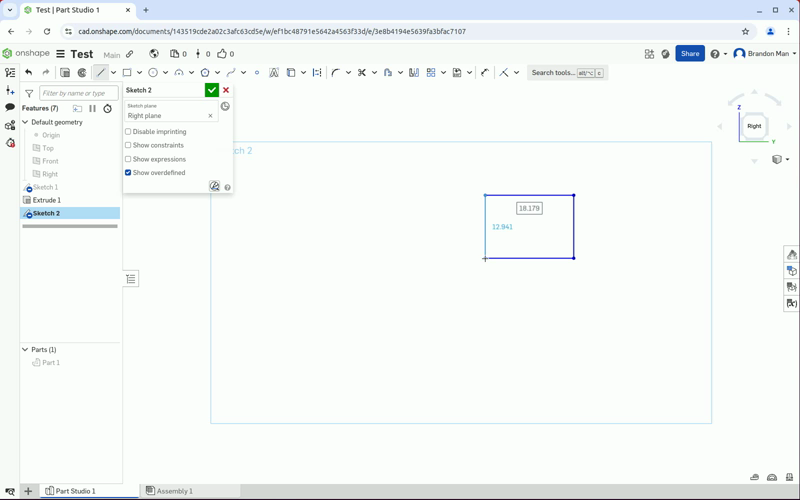
key(esc)
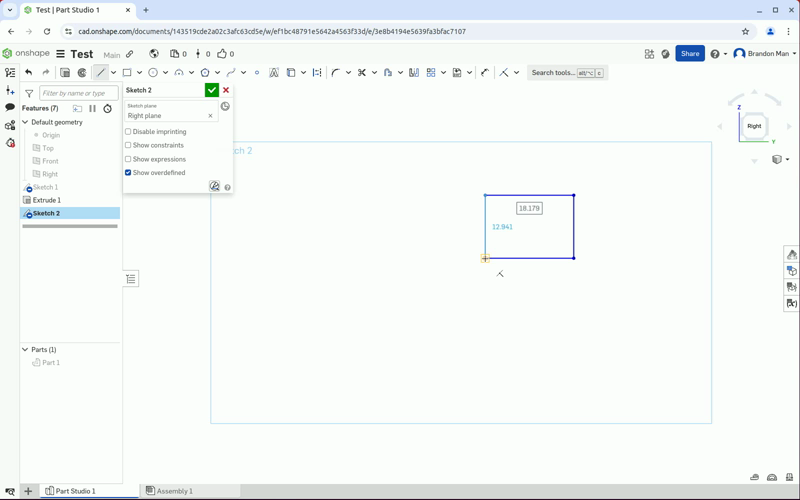
mouse_move(491, 224)
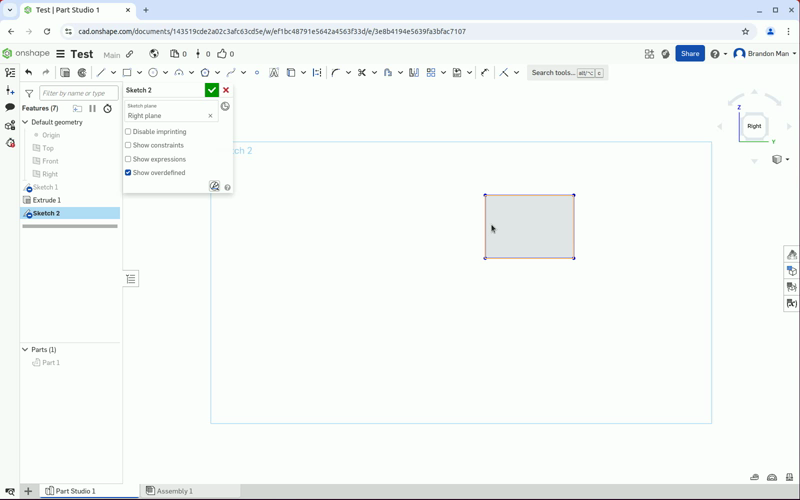
click(491, 224)
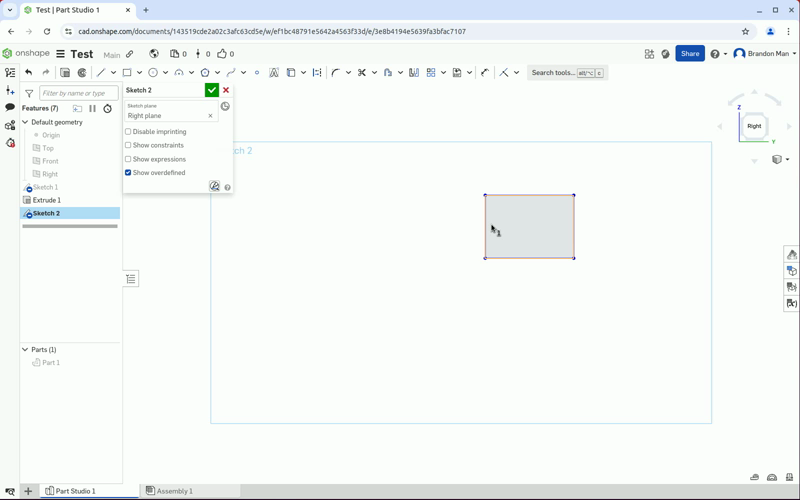
mouse_move(73, 352)
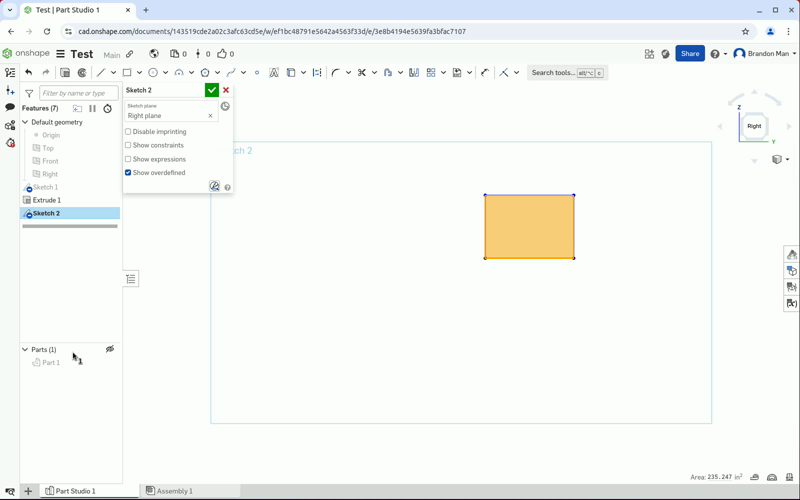
key(shift+y)
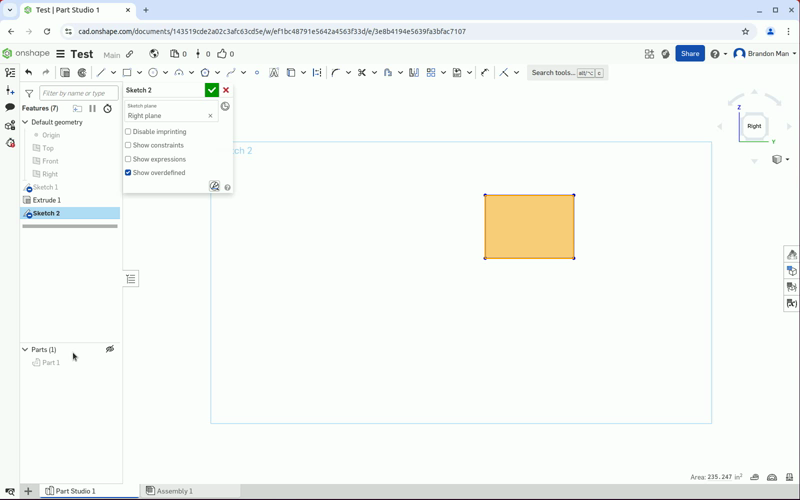
key(shift+e)
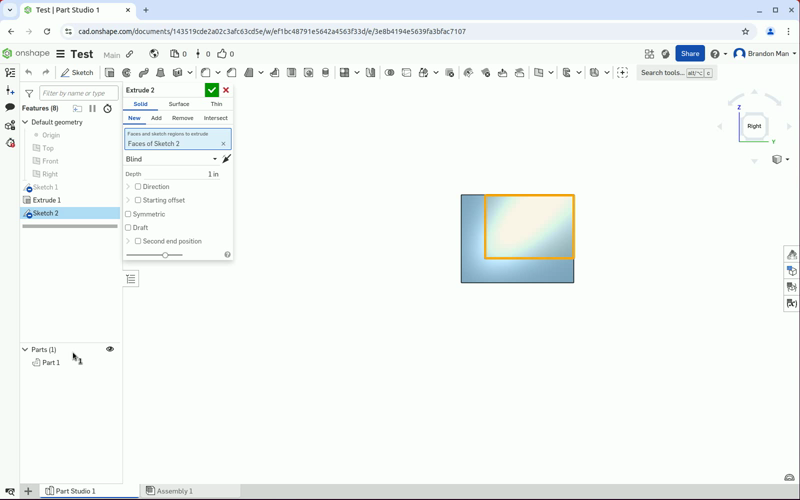
mouse_move(143, 106)
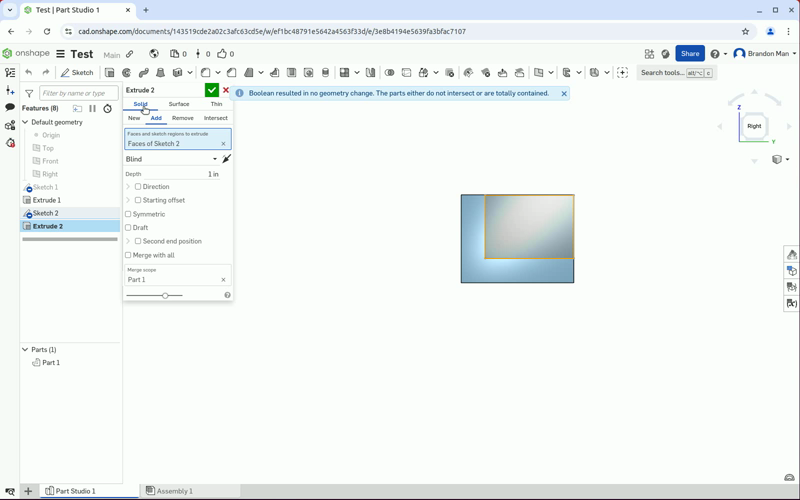
click(143, 106)
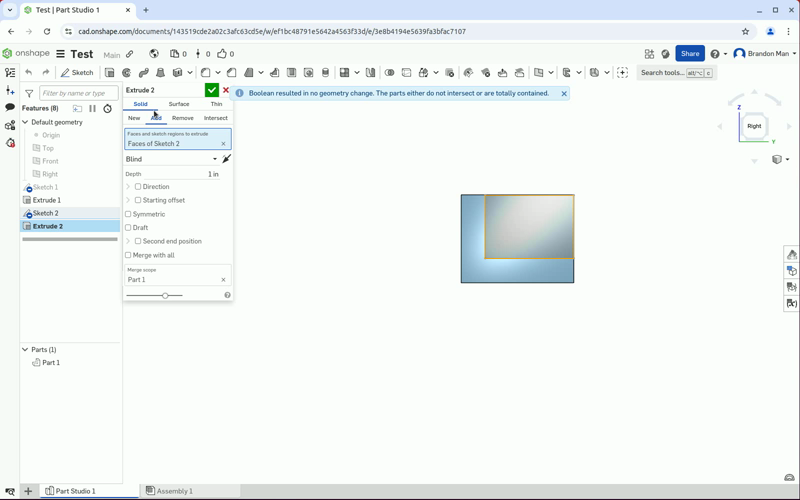
mouse_move(186, 120)
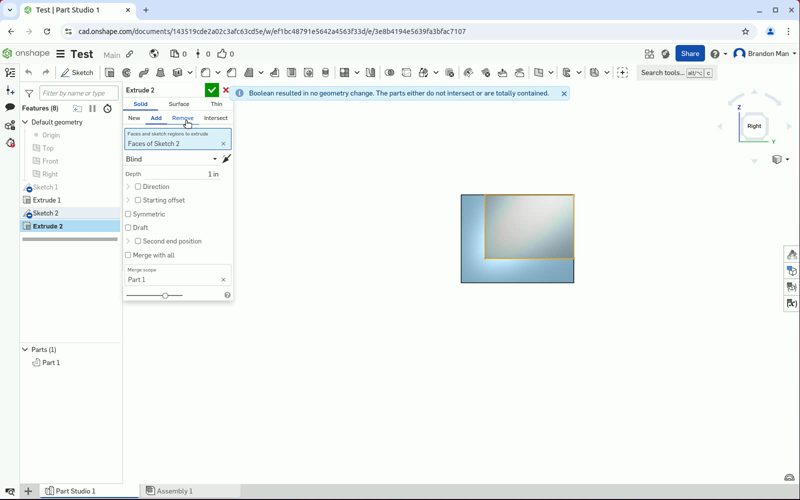
click(186, 120)
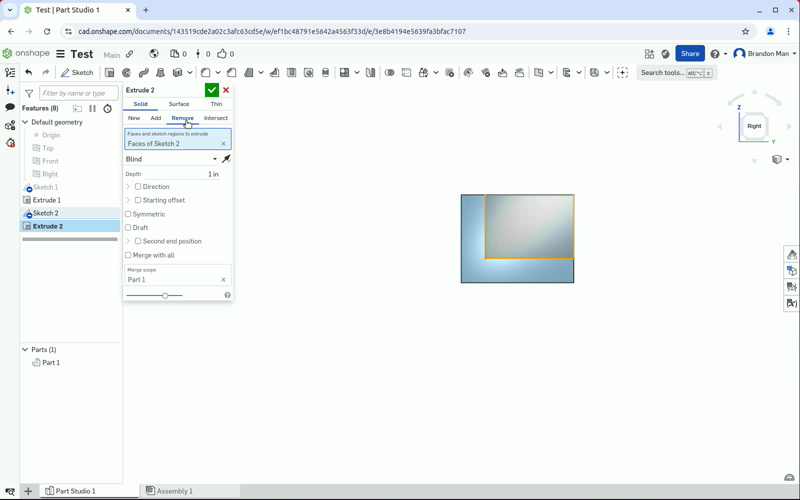
key(tab, 4)
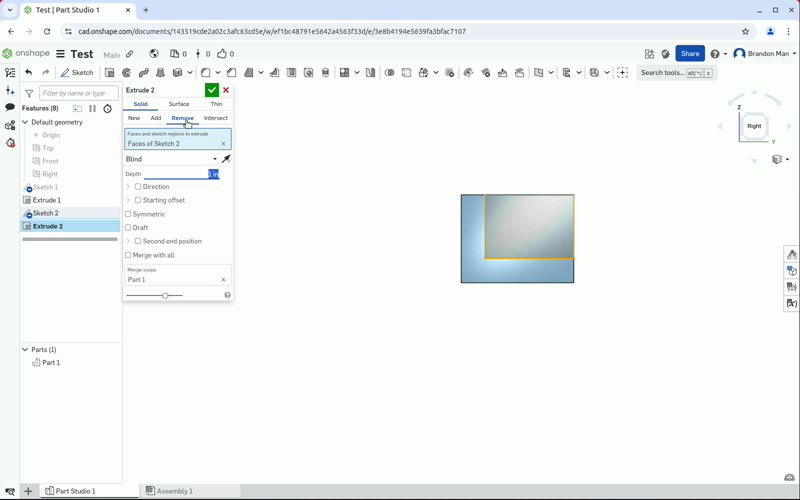
text(10.351)
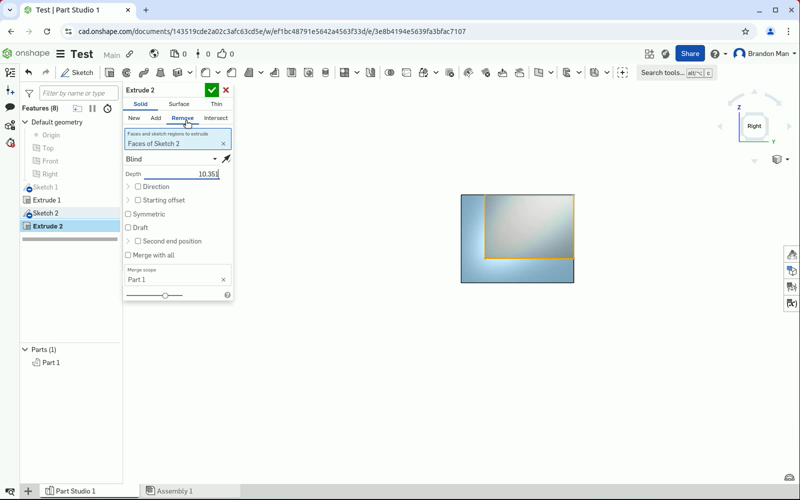
key(tab, 6)
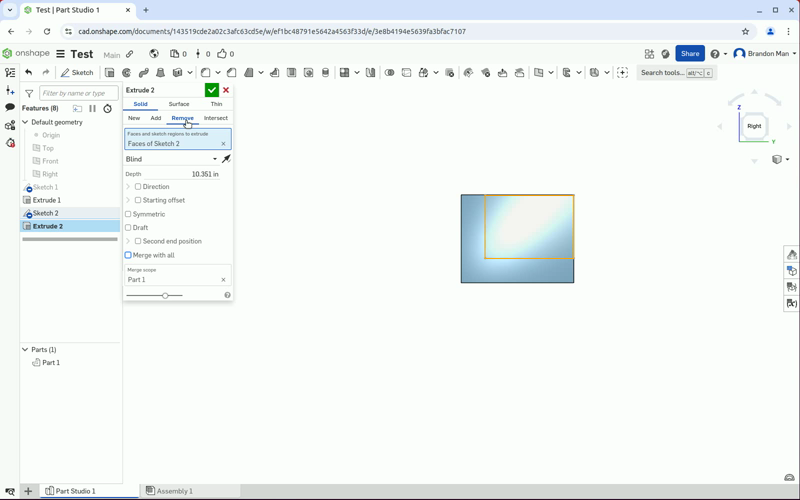
key(space)
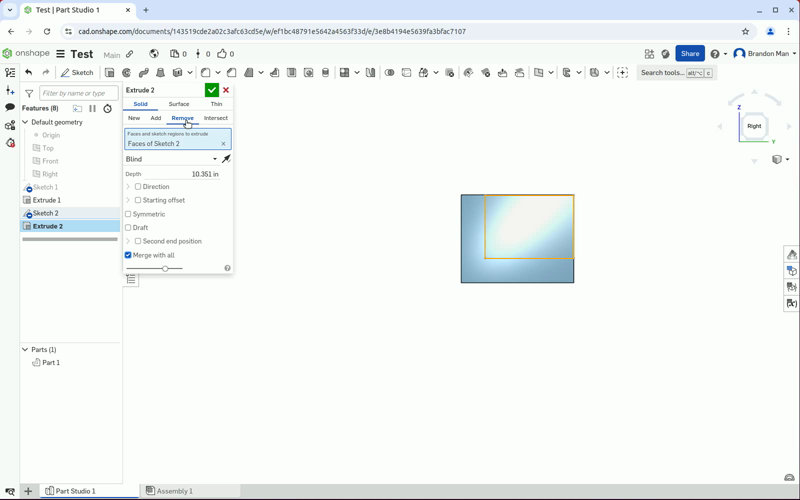
key(enter)
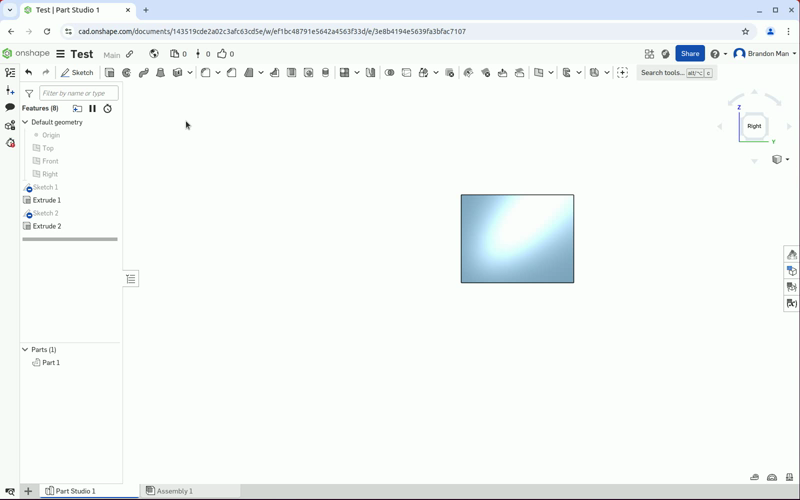
key(shift+h)
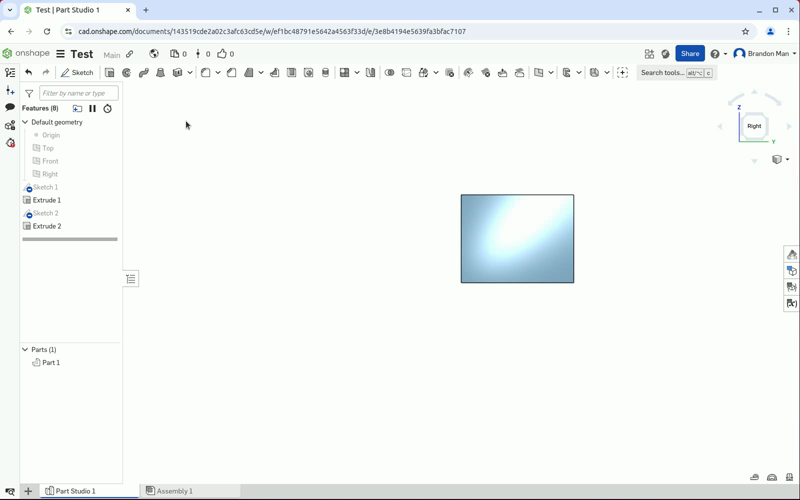
key(shift+h)
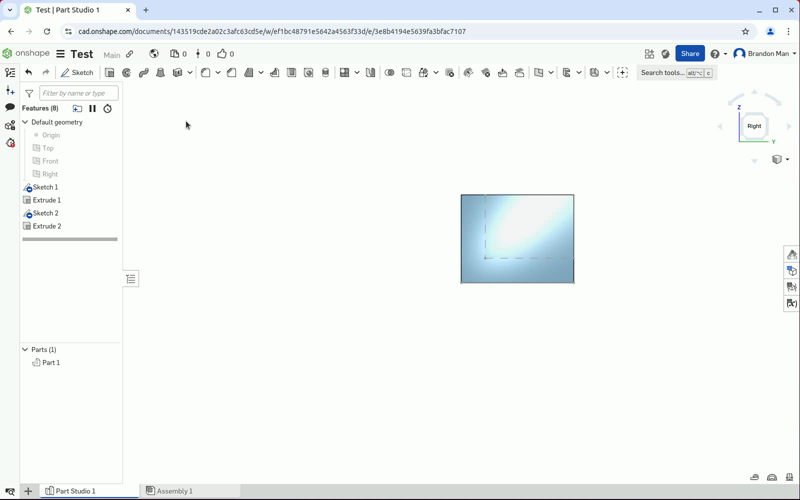
key(shift+7)
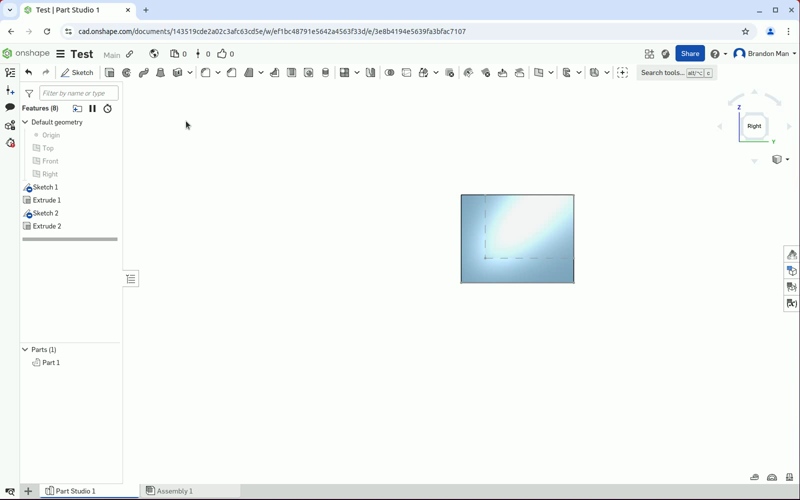
key(right, 2)
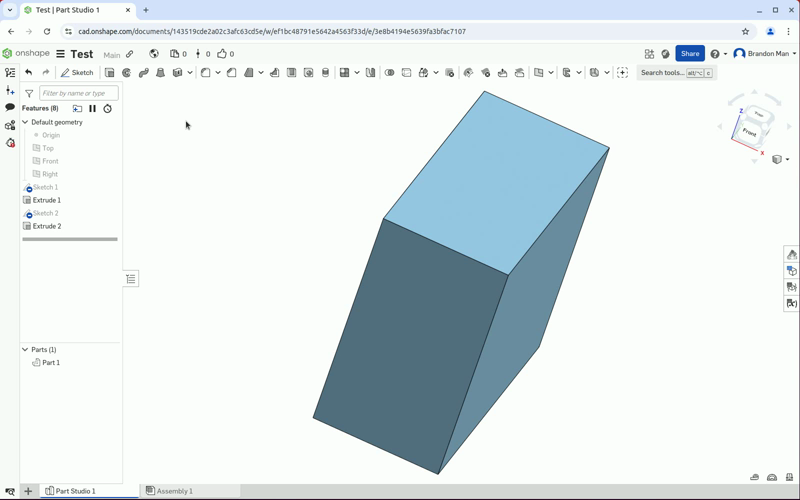
key(down, 2)
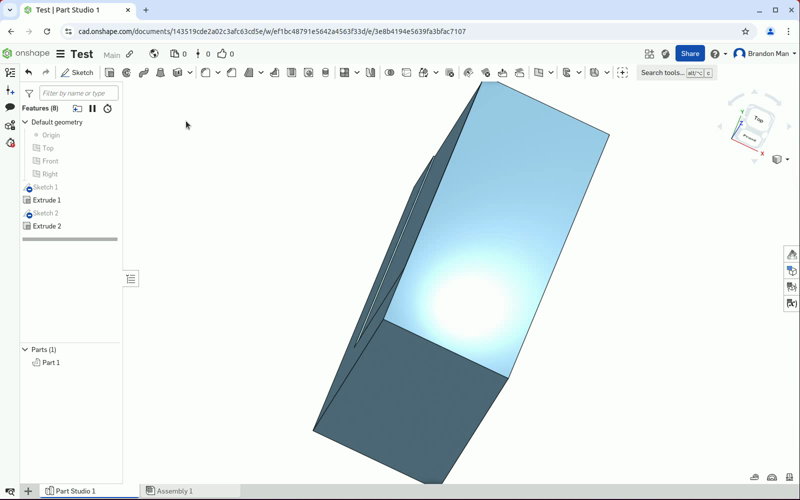
key(up, 2)
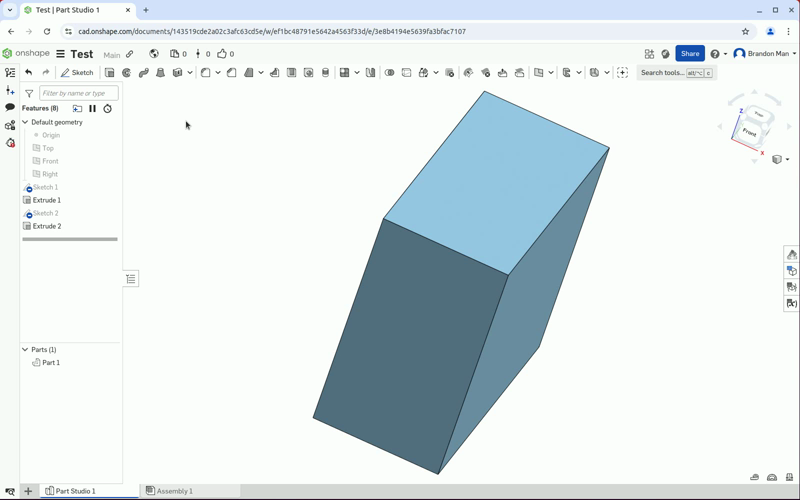
key(left, 2)
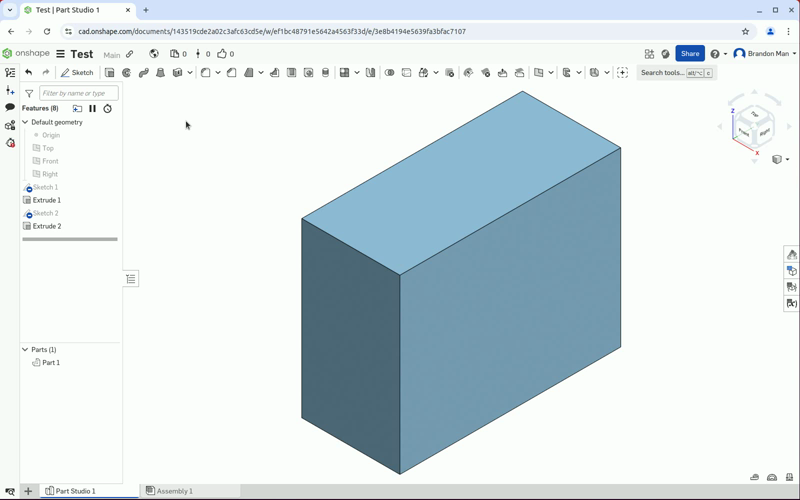
mouse_move(73, 189)
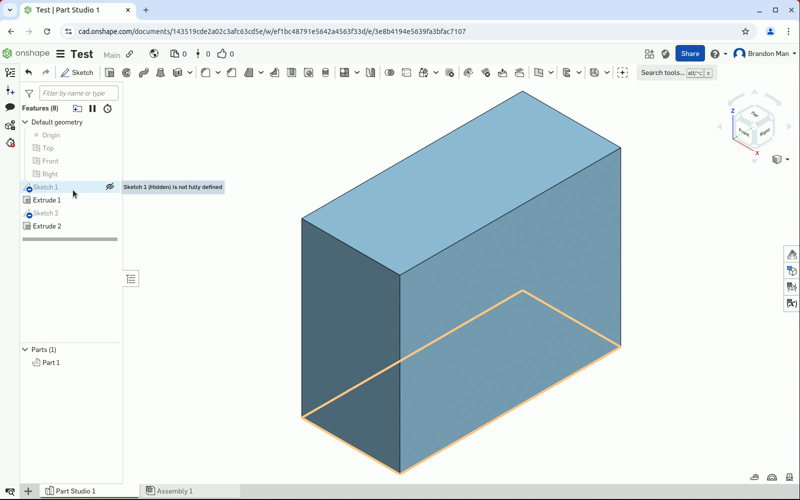
click(73, 189)